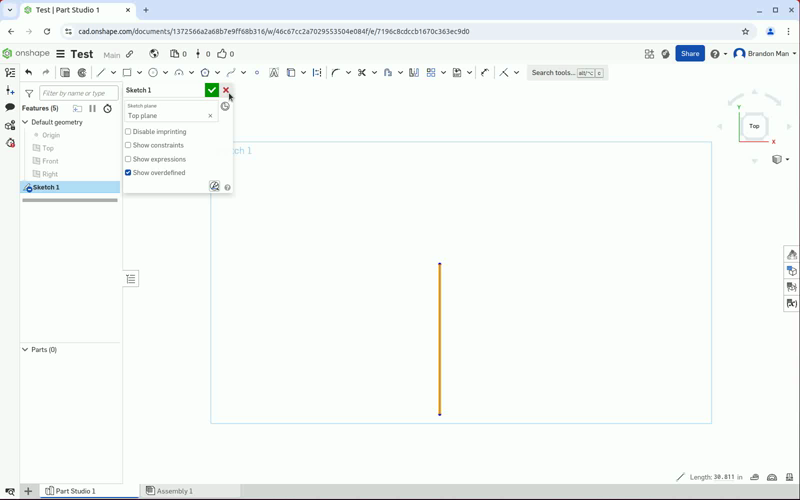
key(shift+h)
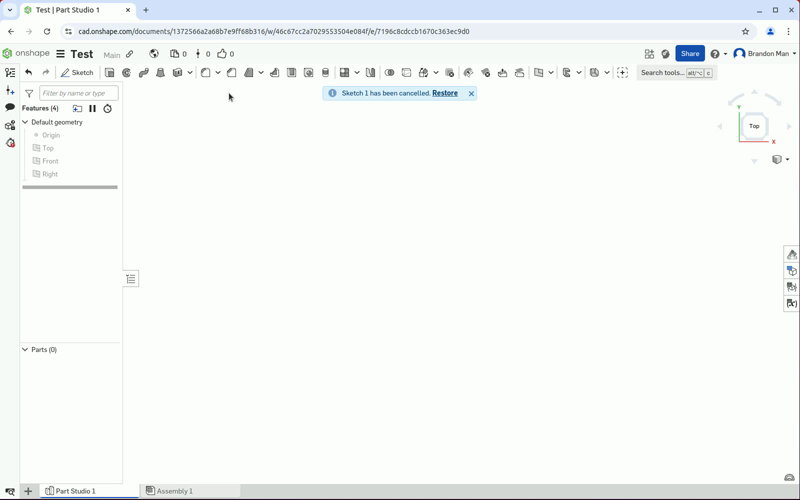
mouse_move(73, 352)
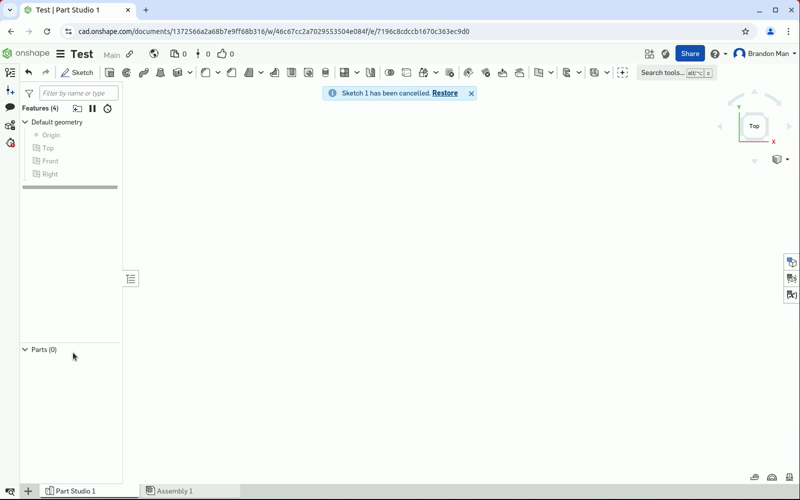
key(y)
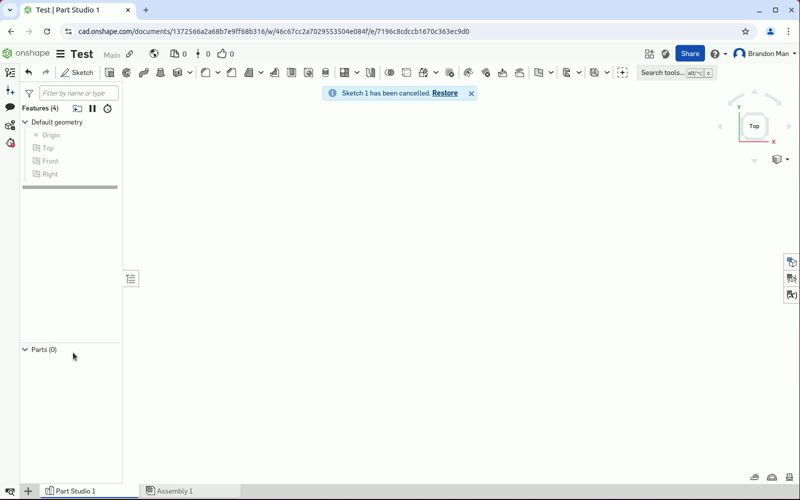
key(shift+p)
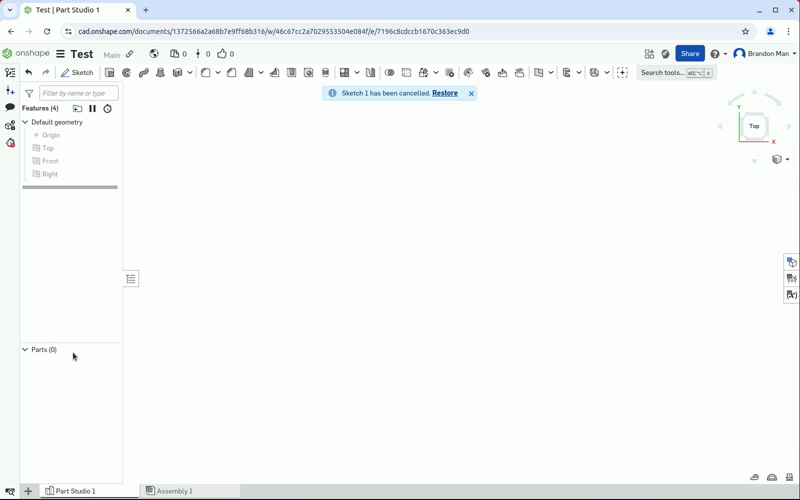
key(space)
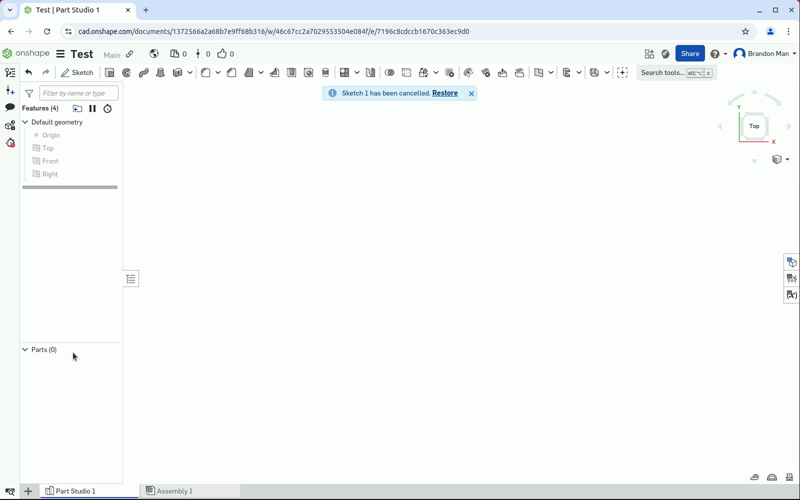
key_down(shift)
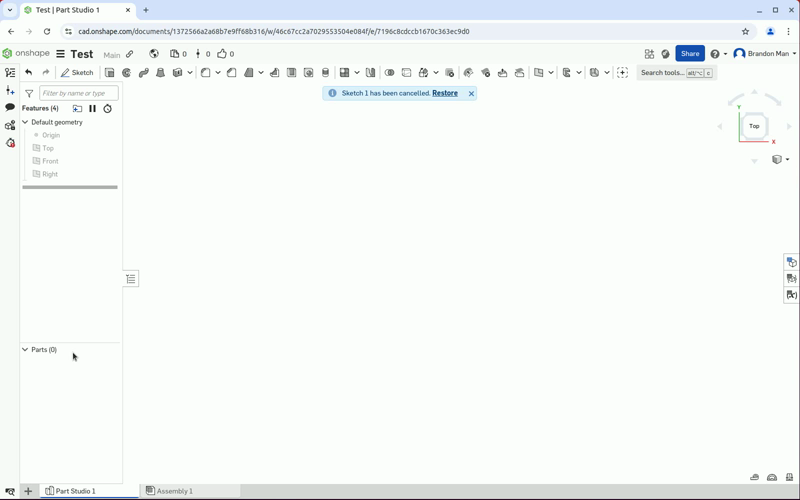
key(up)
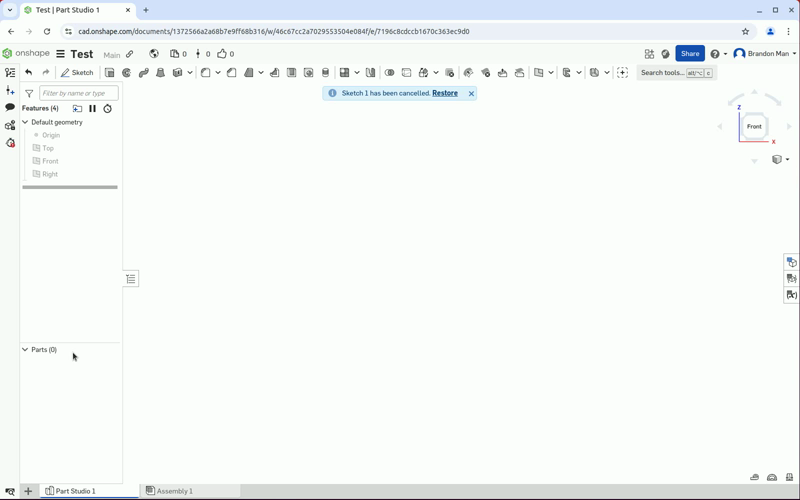
key_up(shift)
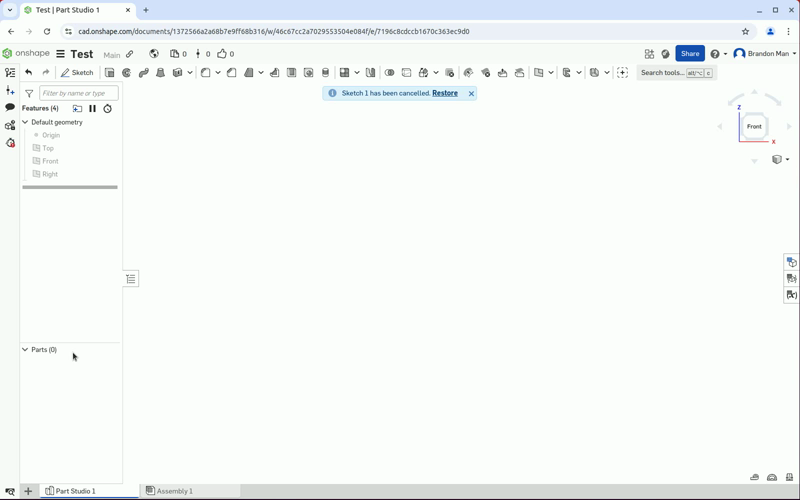
mouse_move(73, 352)
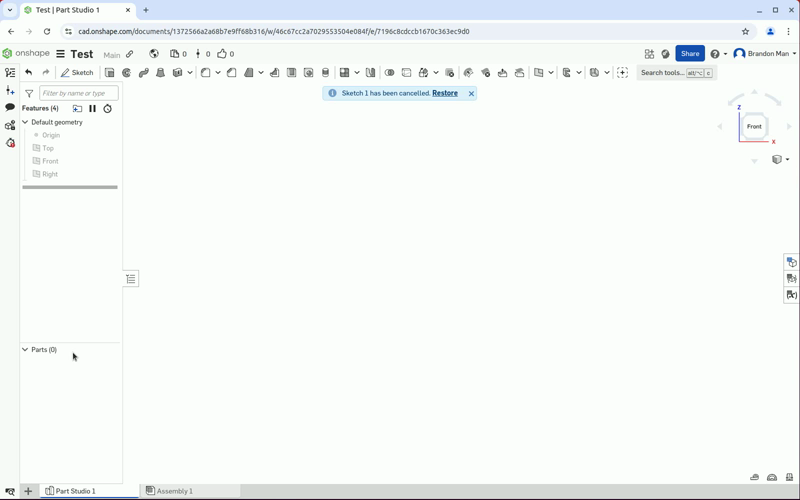
key(shift+y)
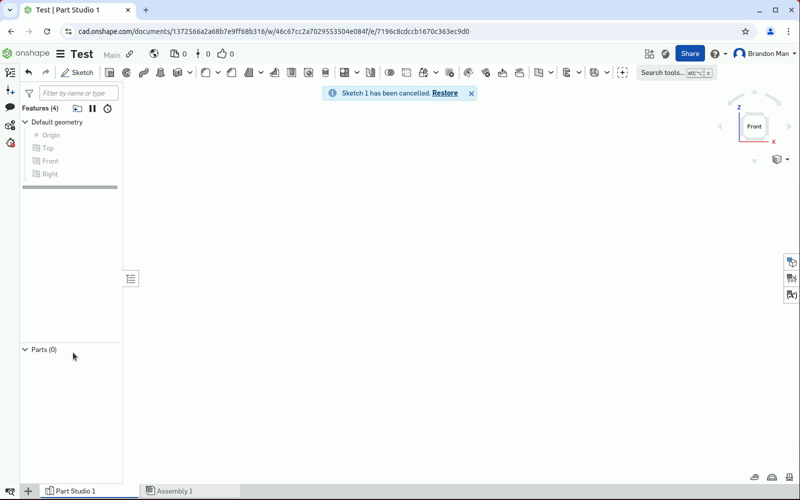
key(shift+s)
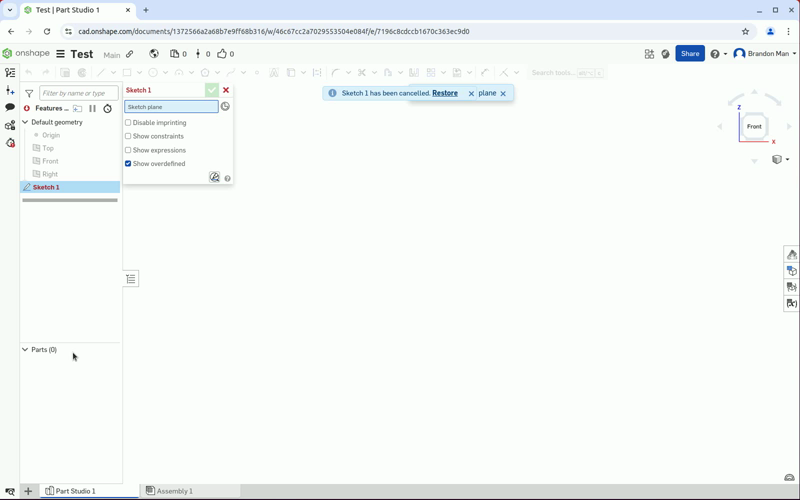
mouse_move(73, 163)
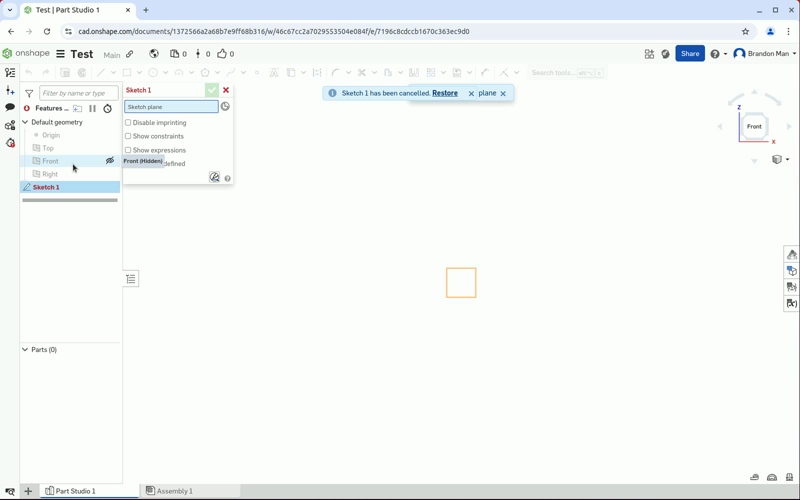
click(73, 163)
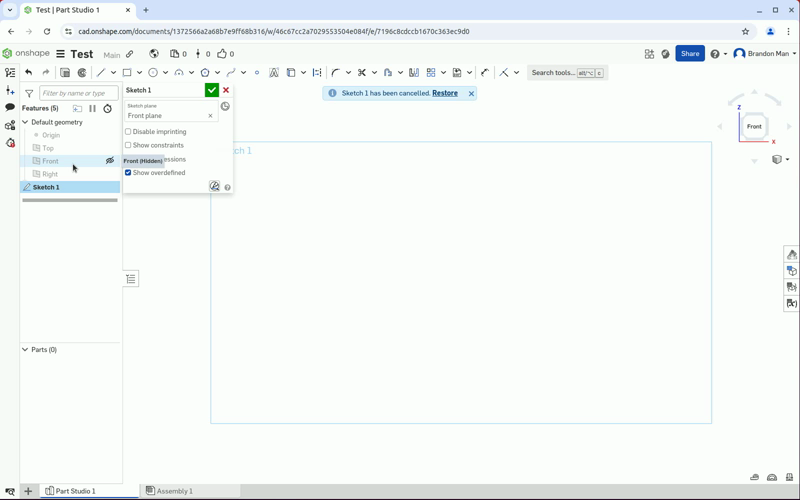
mouse_move(73, 352)
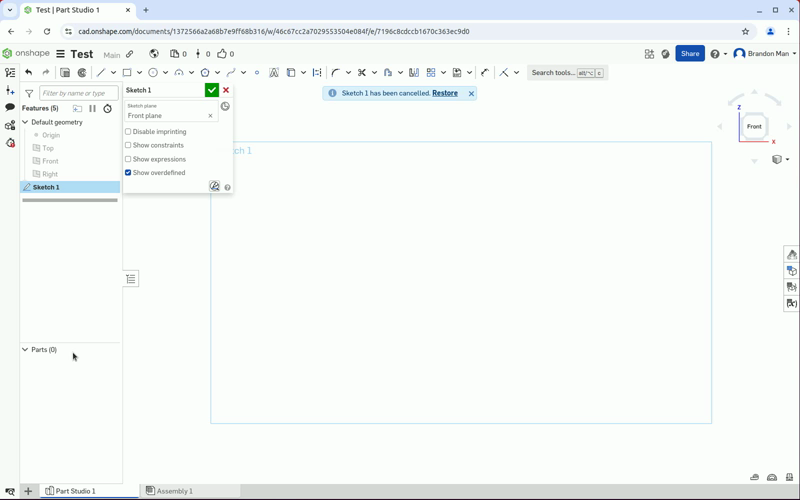
key(y)
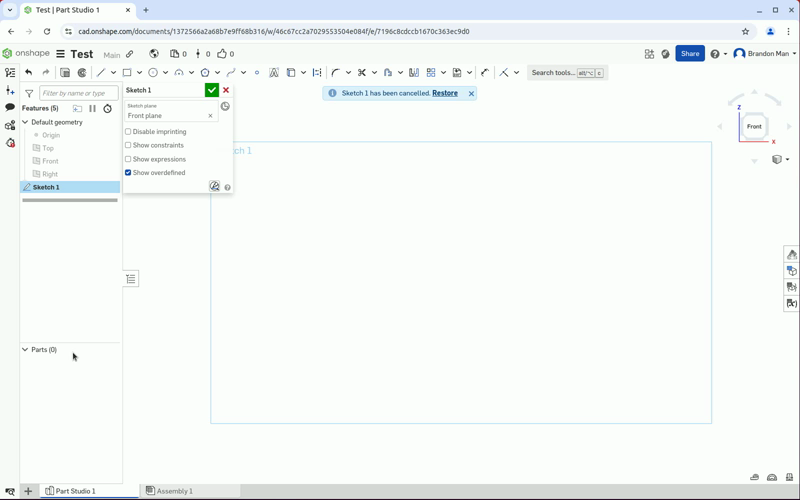
key(l)
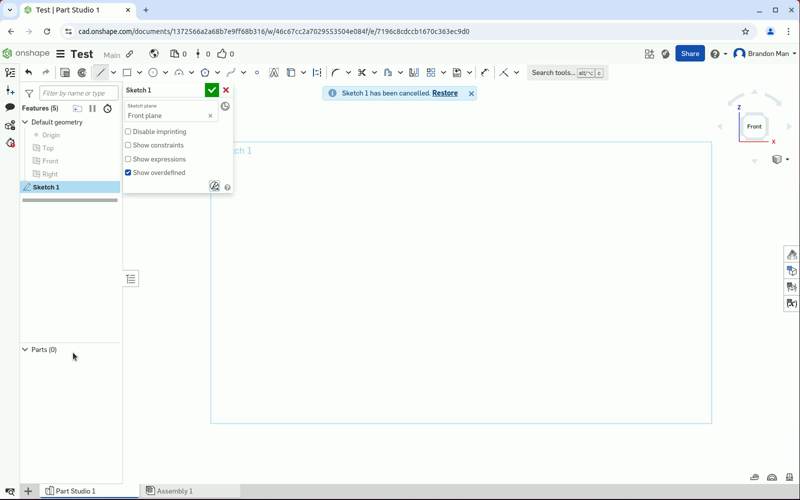
key_down(shift)
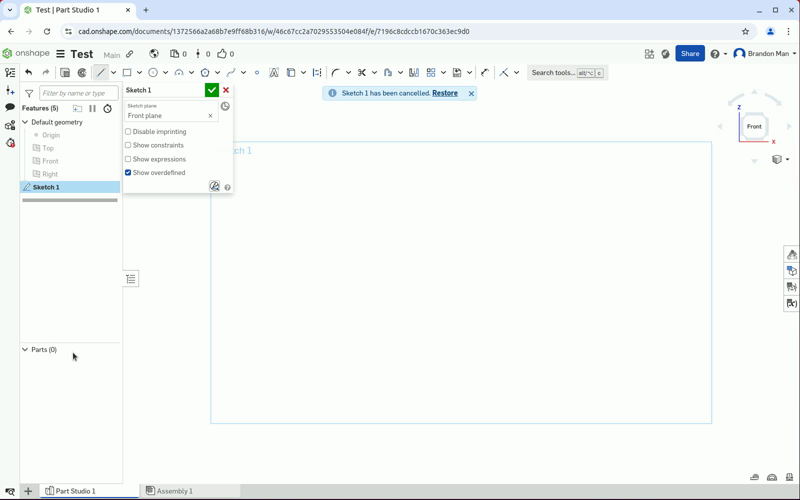
mouse_move(348, 314)
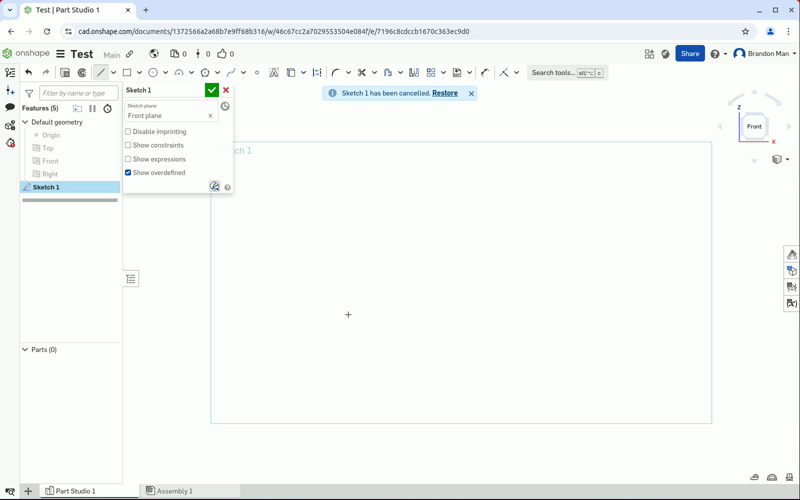
click(348, 314)
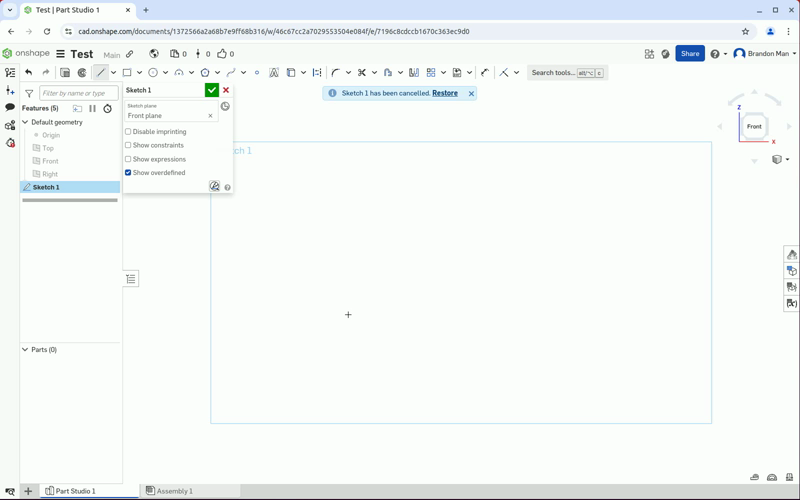
key_up(shift)
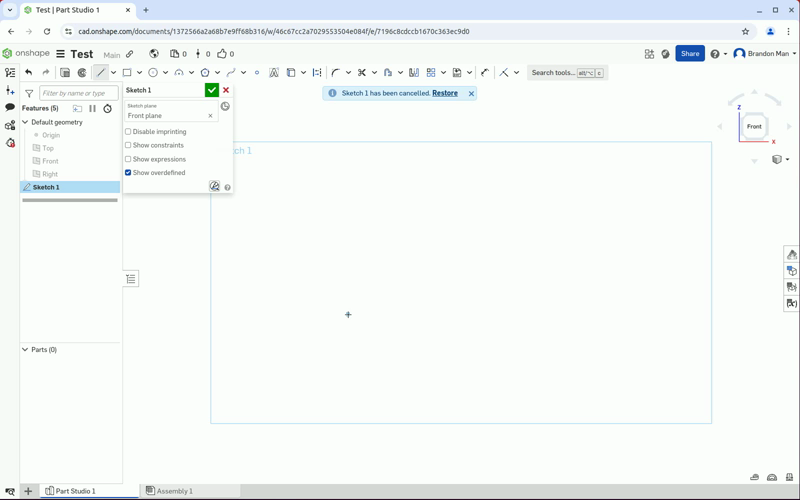
key_down(shift)
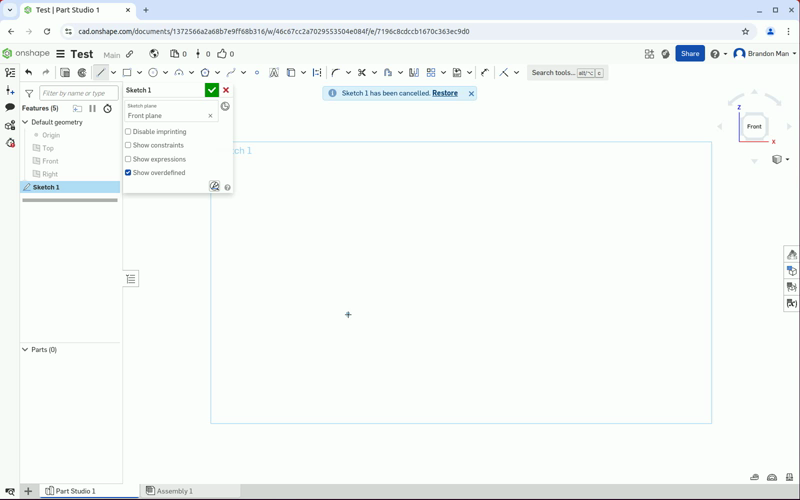
mouse_move(455, 314)
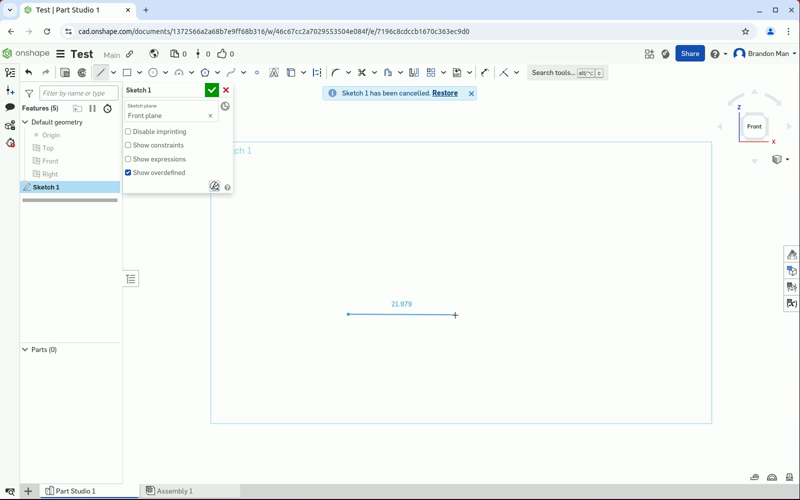
click(455, 314)
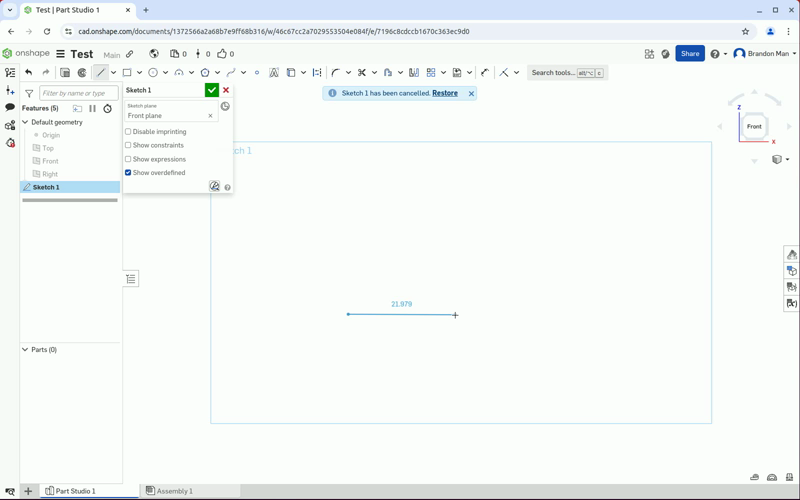
key_up(shift)
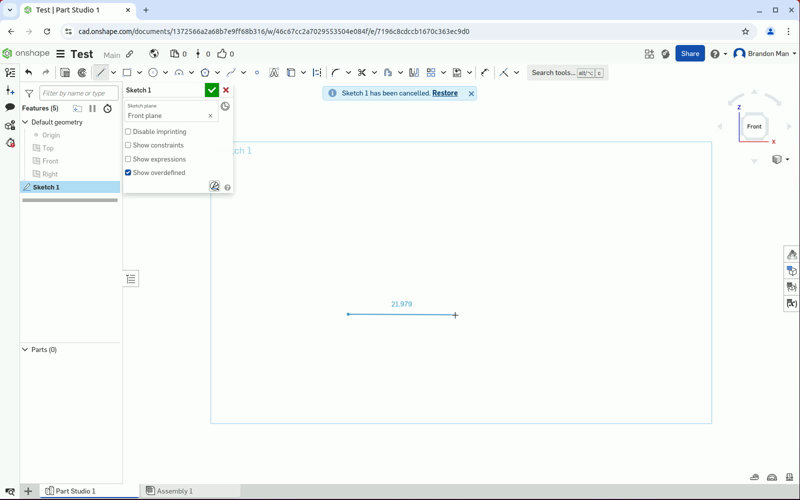
key_down(shift)
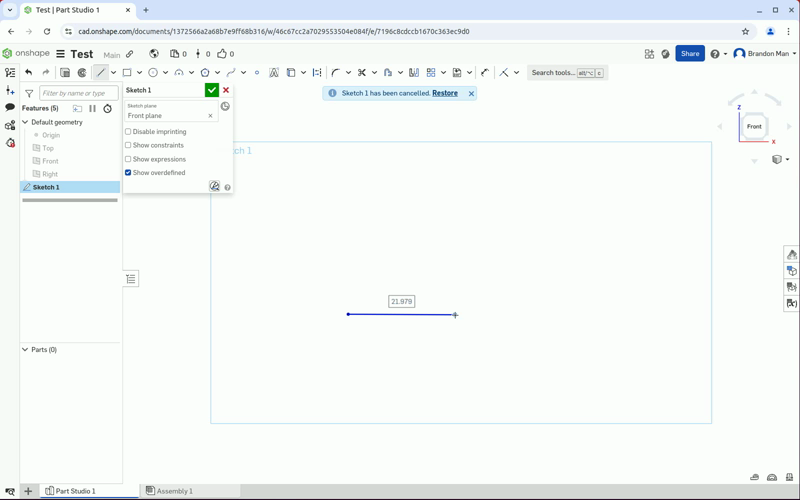
mouse_move(455, 207)
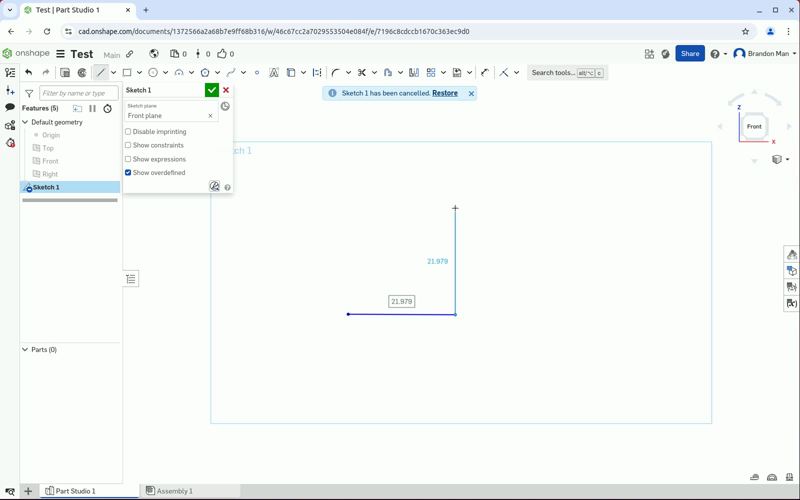
click(455, 207)
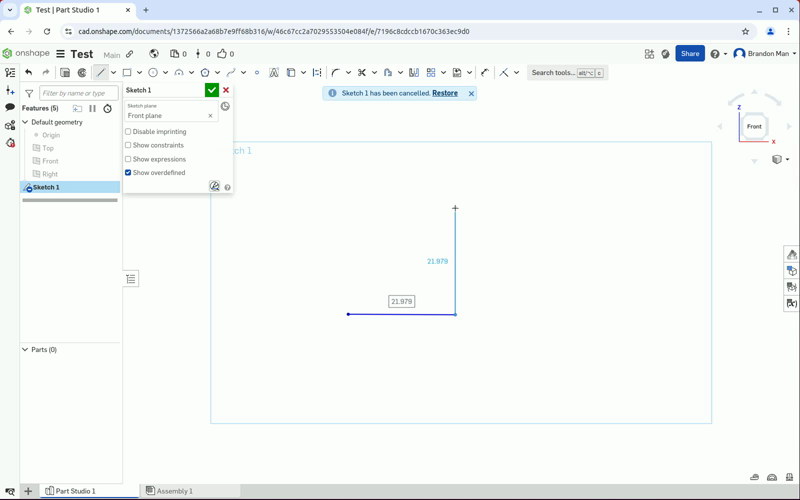
key_up(shift)
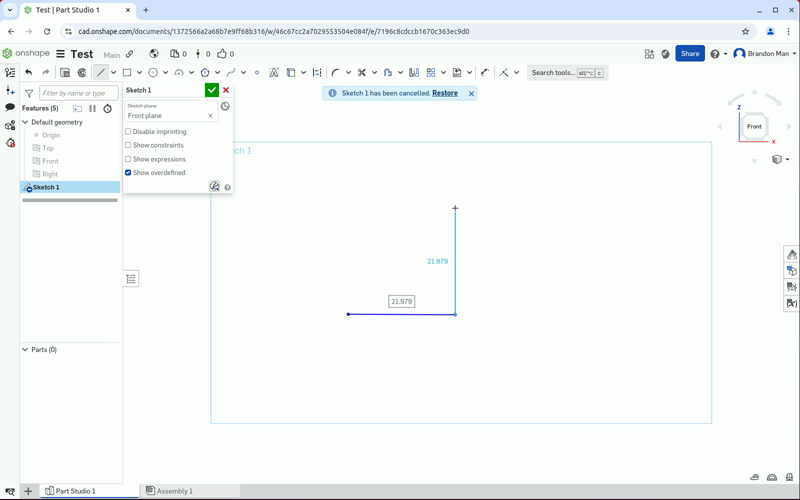
key_down(shift)
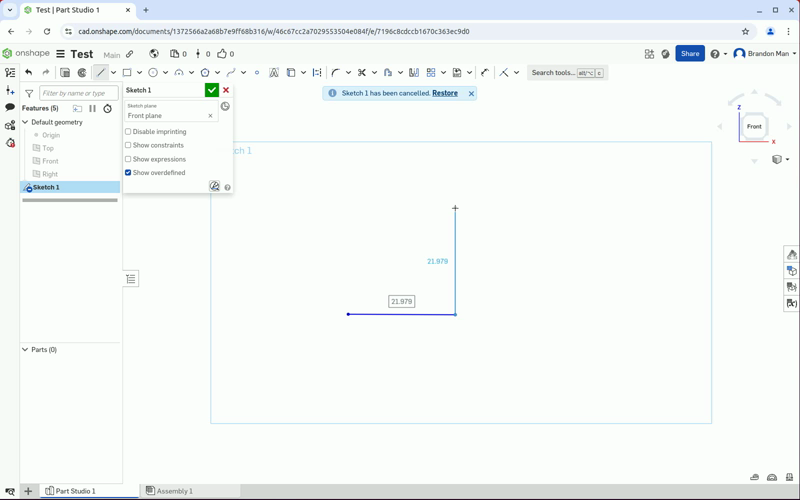
mouse_move(348, 207)
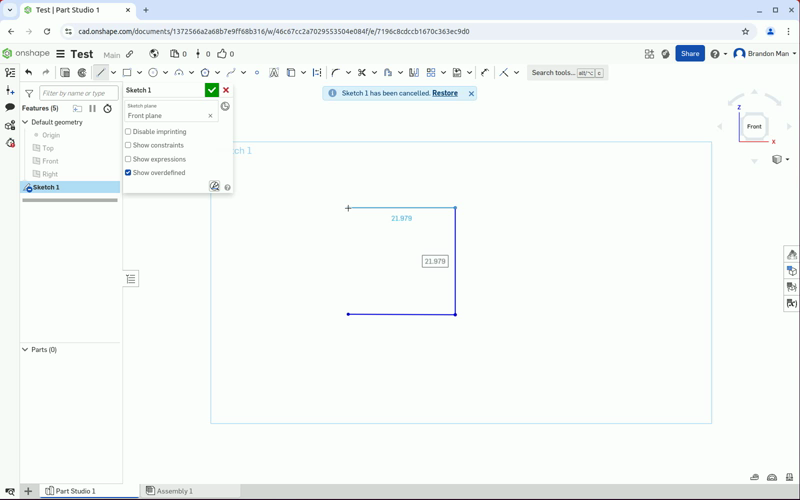
click(348, 207)
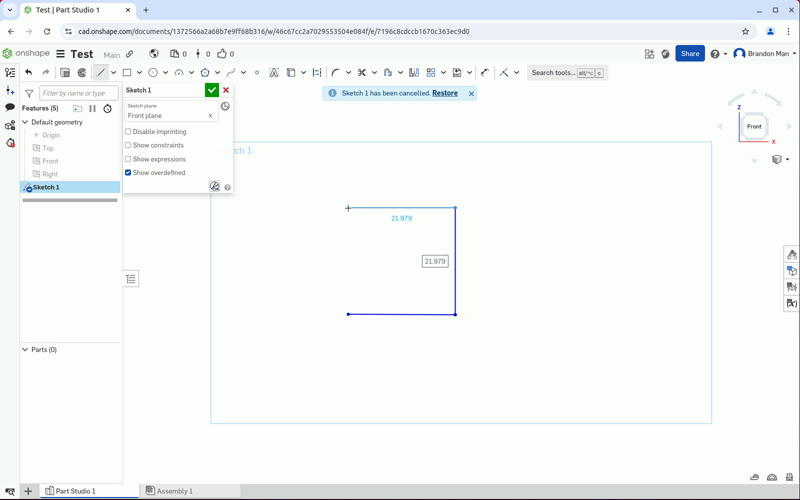
key_up(shift)
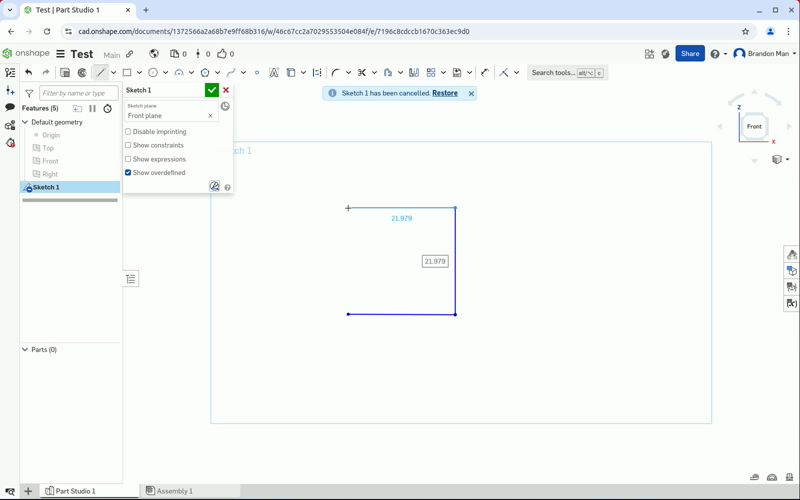
key_down(shift)
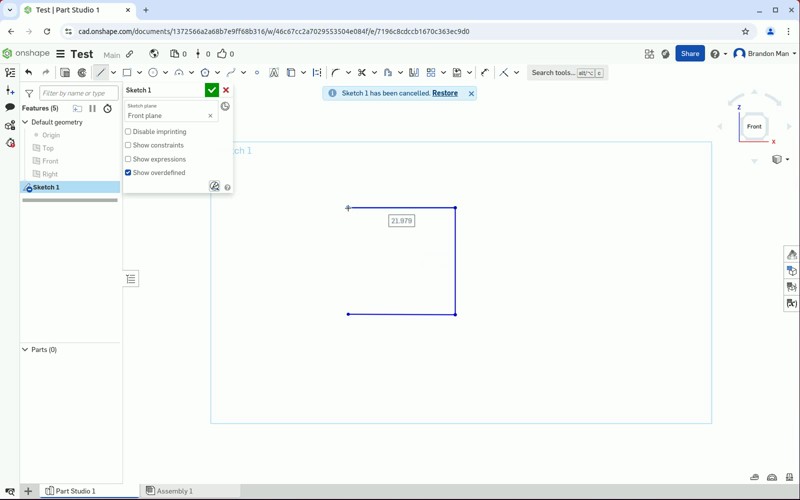
mouse_move(348, 314)
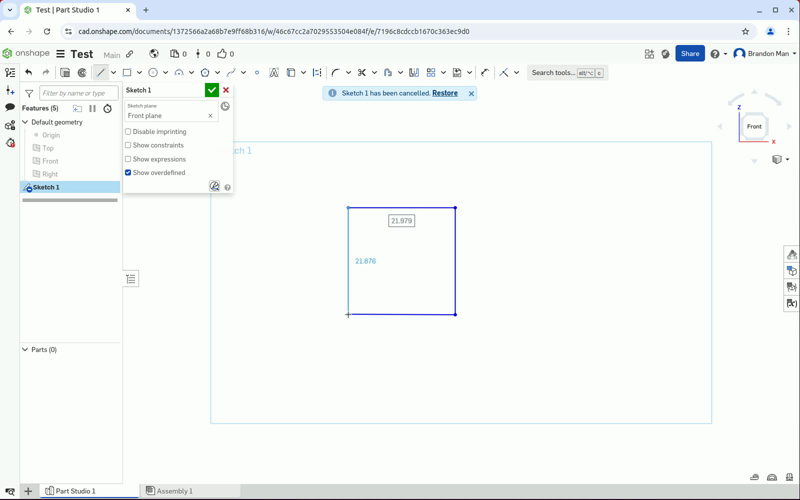
key_up(shift)
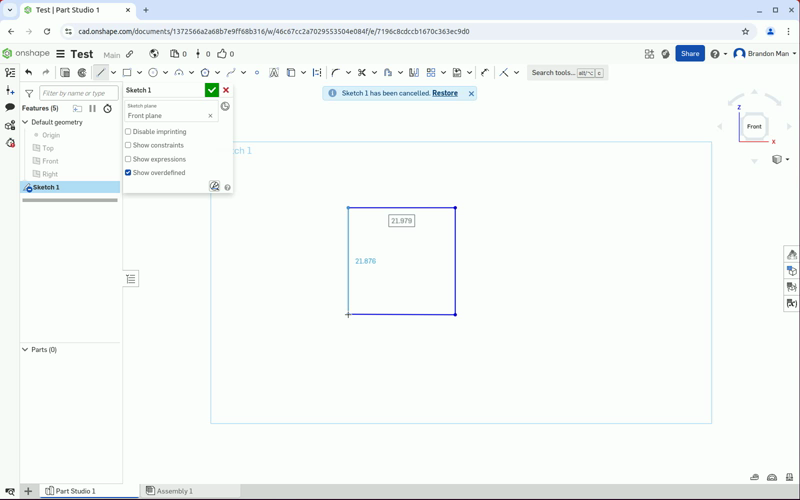
click(348, 314)
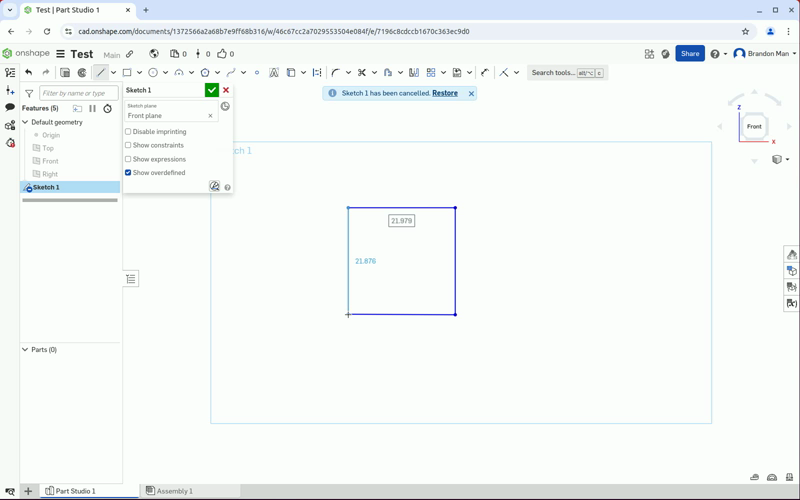
key(esc)
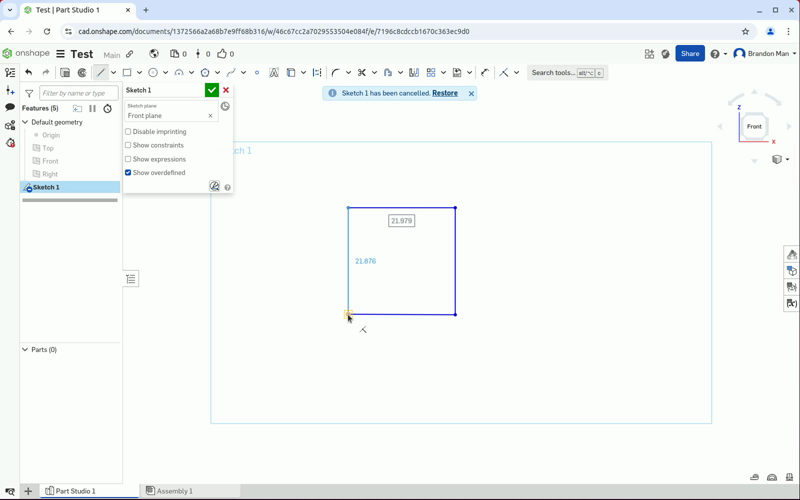
mouse_move(409, 233)
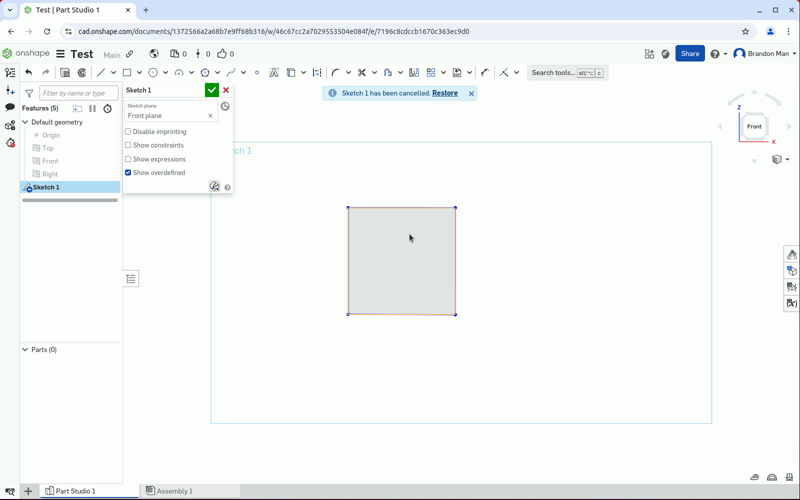
click(409, 233)
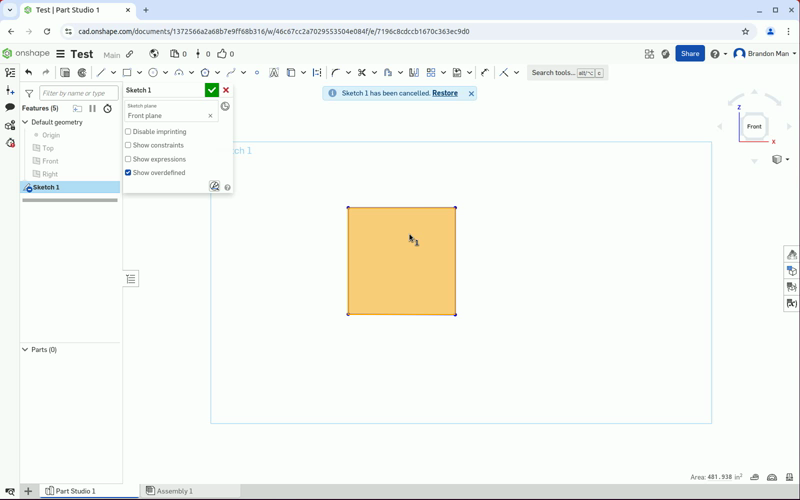
mouse_move(73, 352)
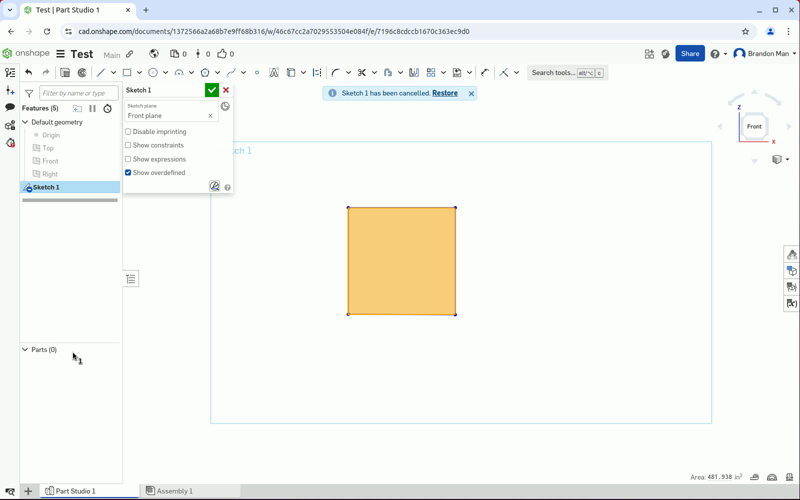
key(shift+y)
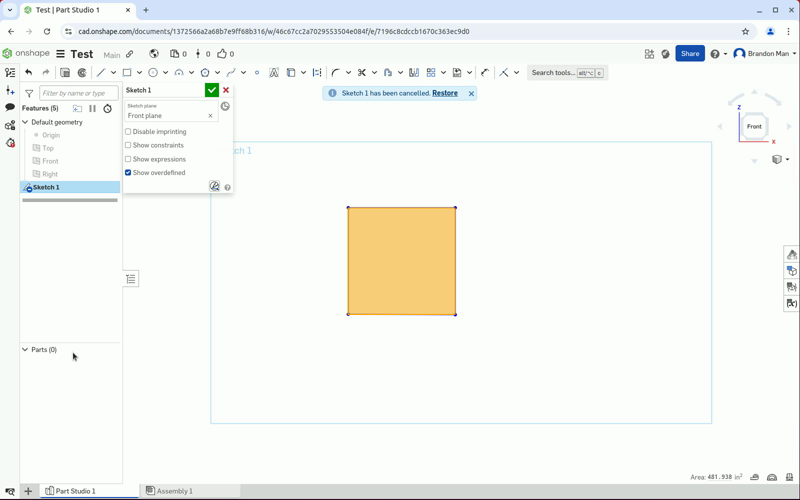
key(shift+e)
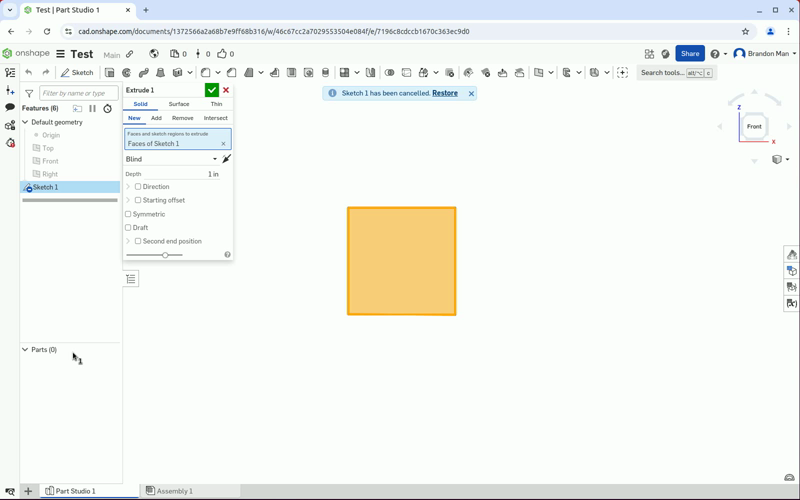
mouse_move(143, 106)
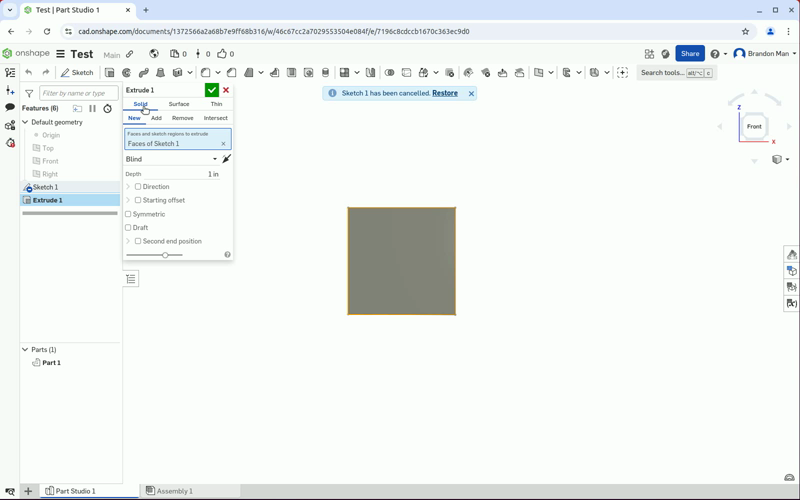
click(143, 106)
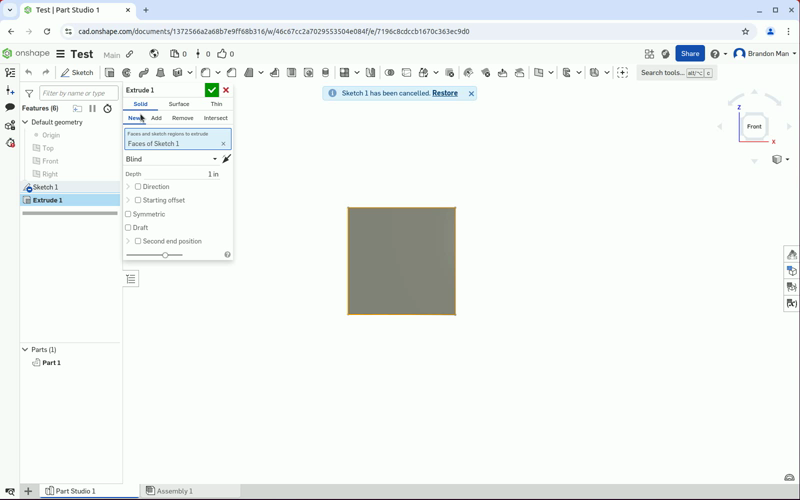
mouse_move(137, 120)
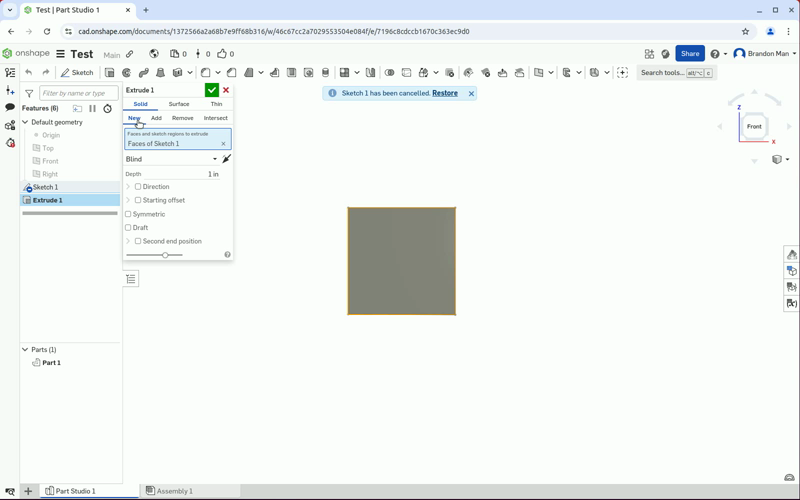
click(137, 120)
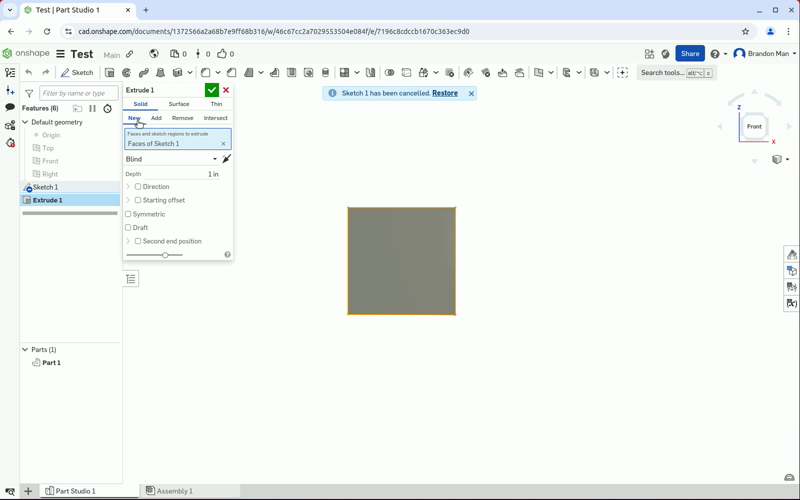
key(tab, 4)
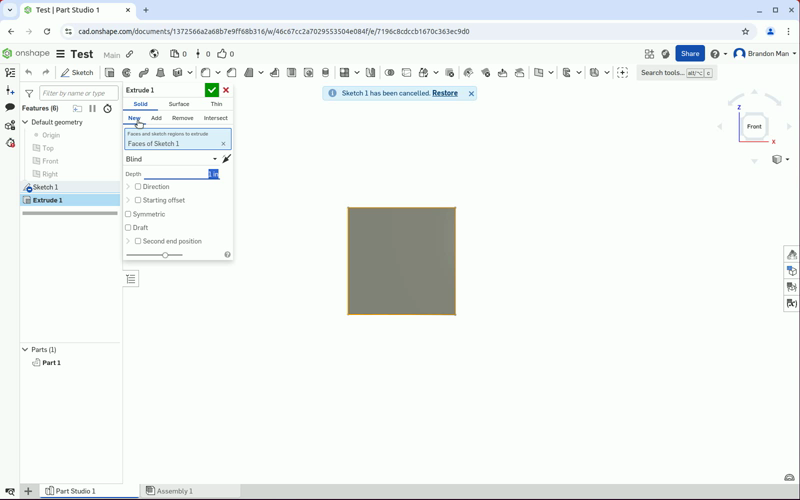
text(3.611)
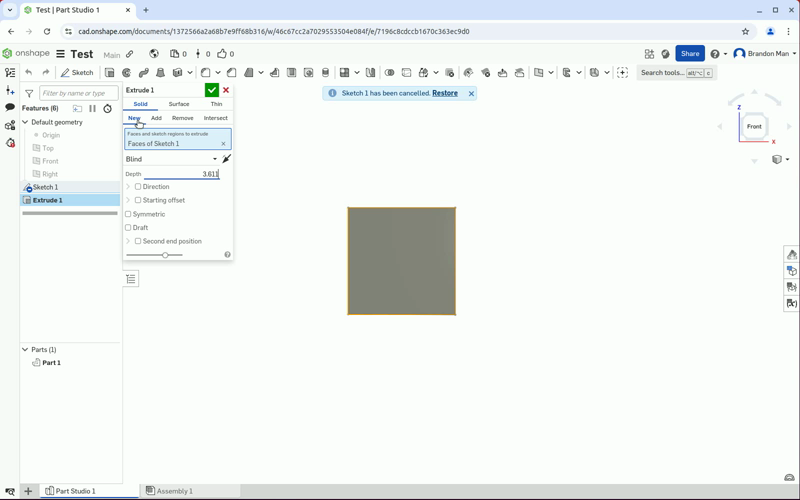
key(enter)
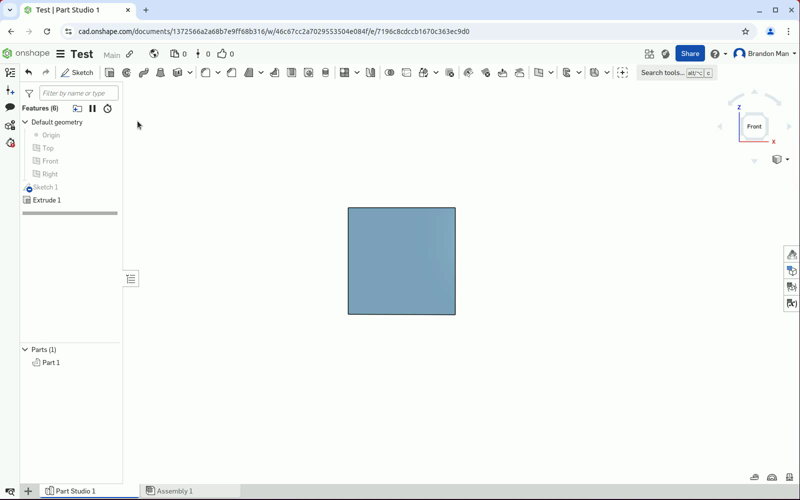
key(shift+h)
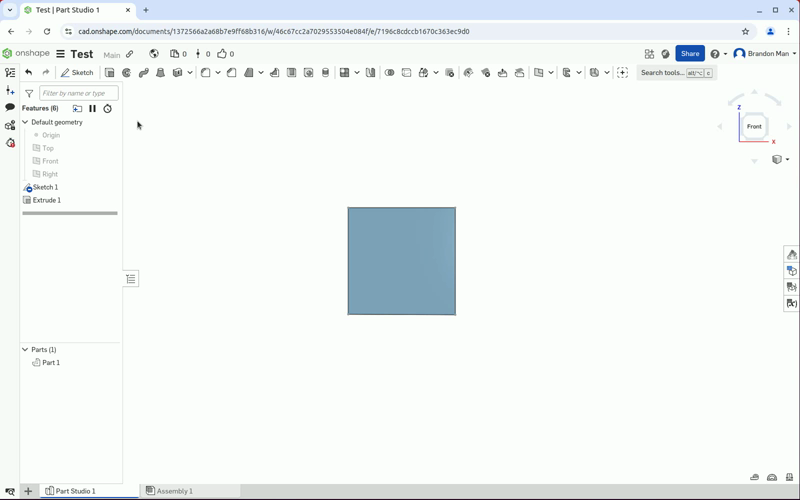
key(shift+h)
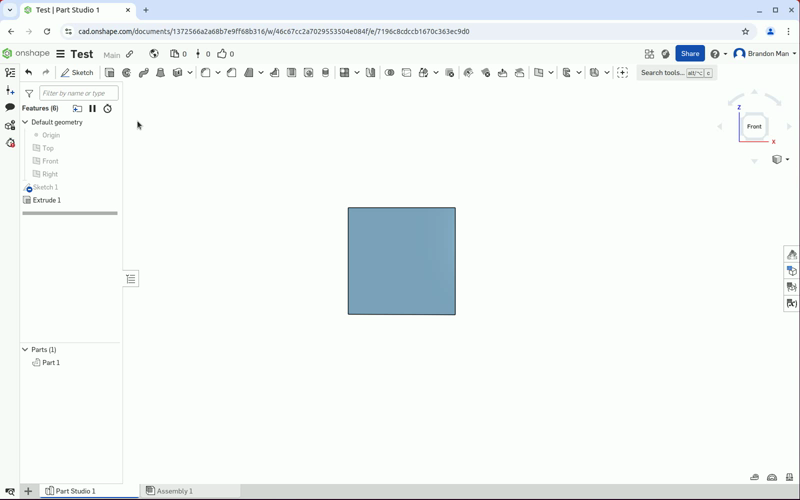
mouse_move(73, 189)
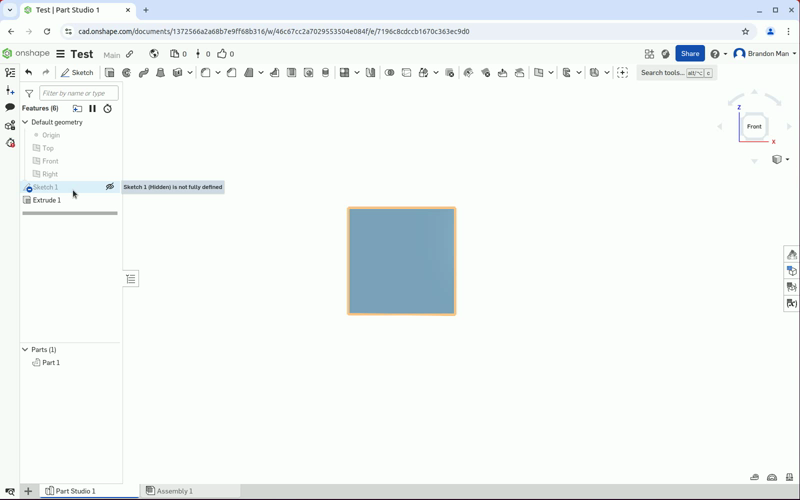
click(73, 189)
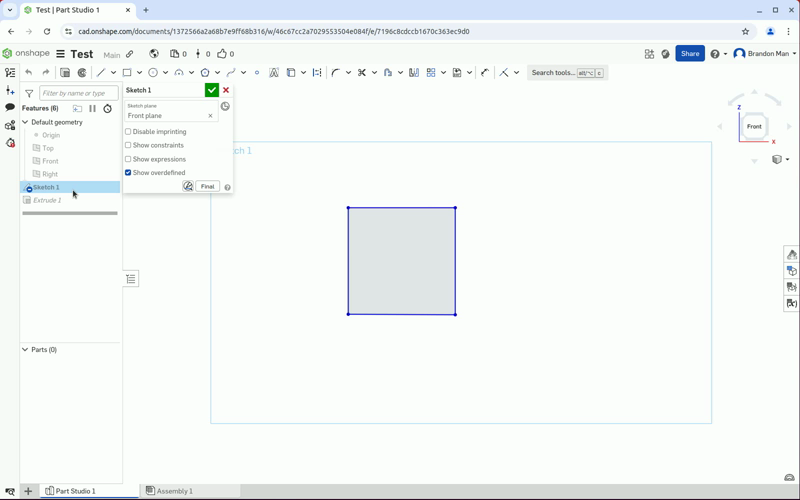
mouse_move(229, 92)
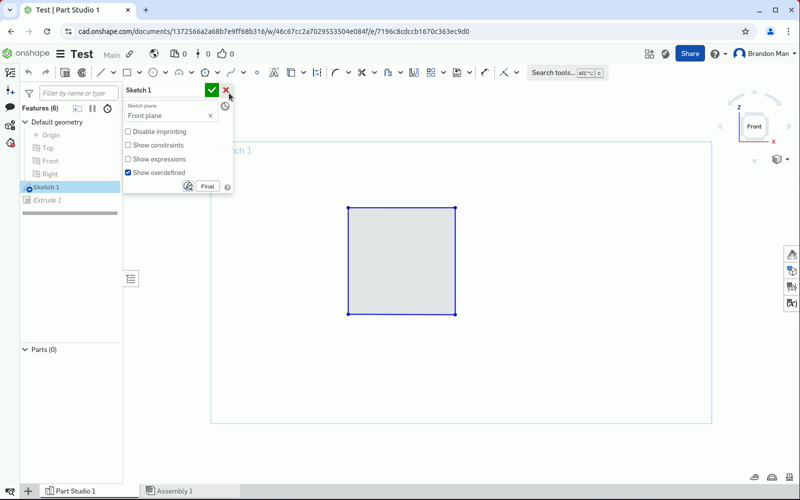
click(229, 92)
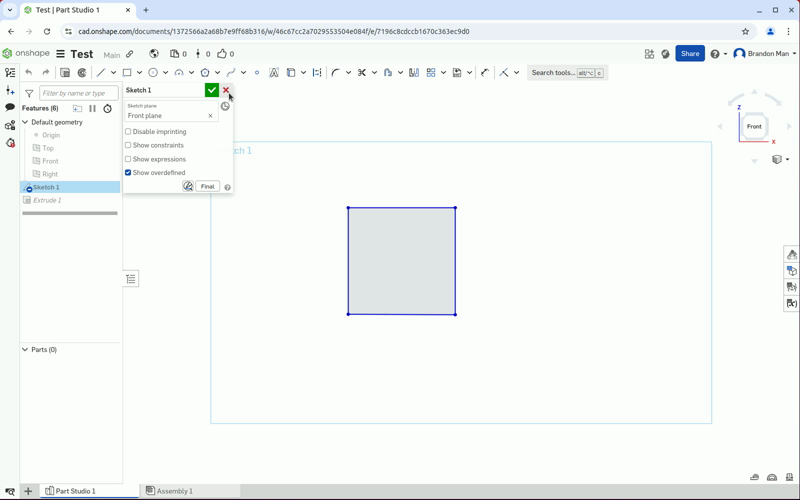
key(shift+s)
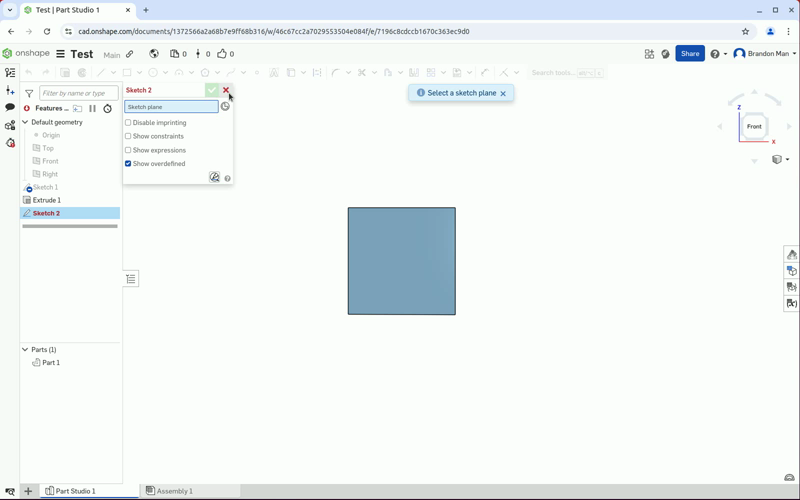
mouse_move(73, 163)
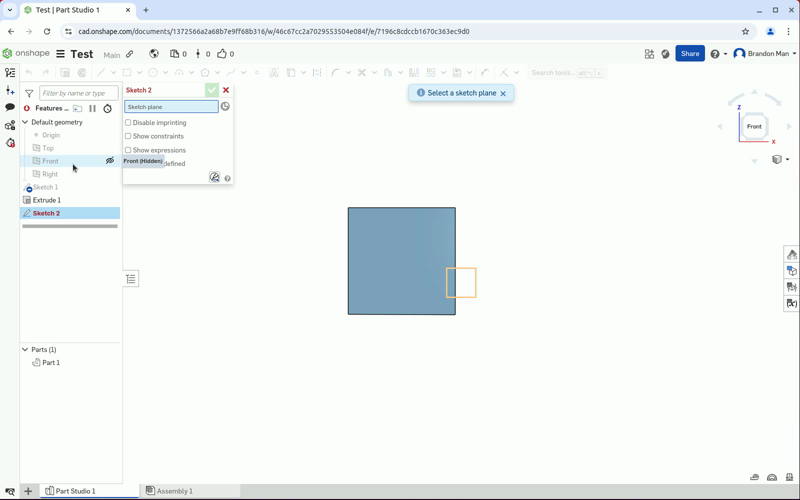
click(73, 163)
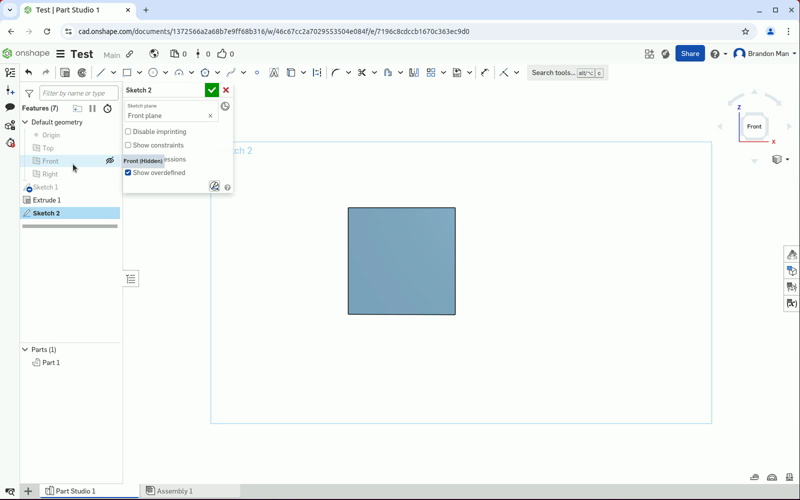
mouse_move(73, 352)
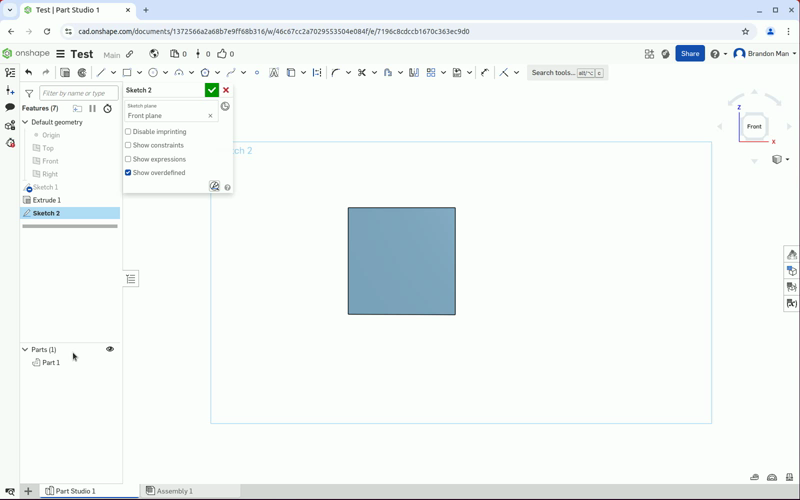
key(y)
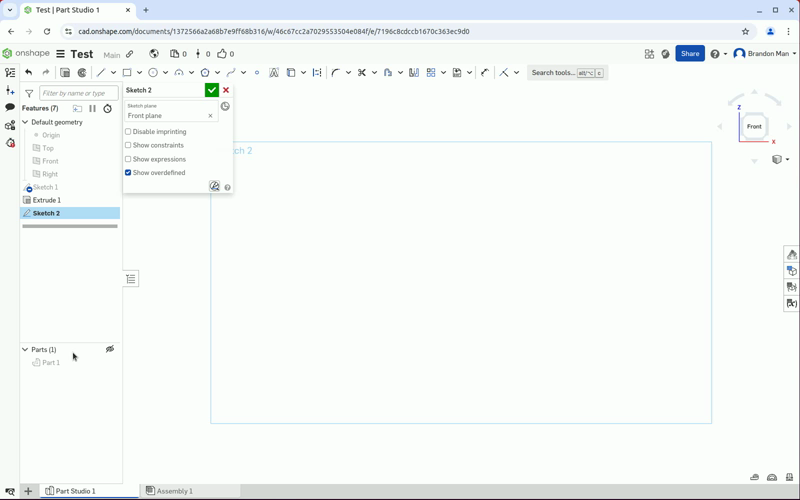
key(l)
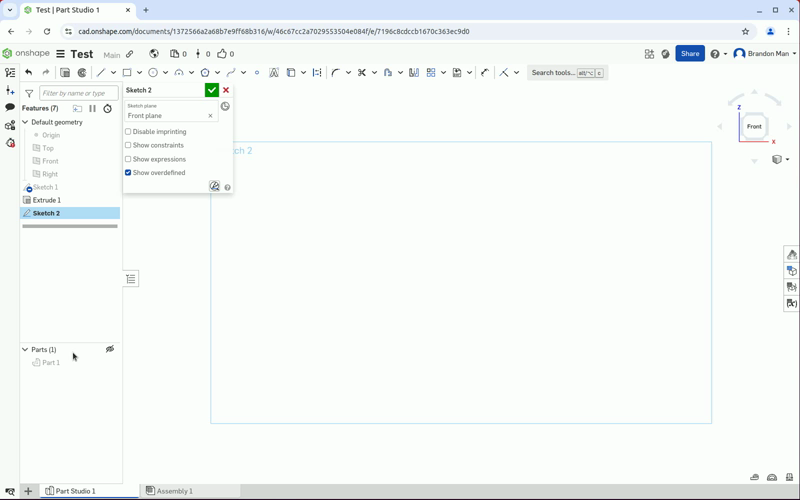
key_down(shift)
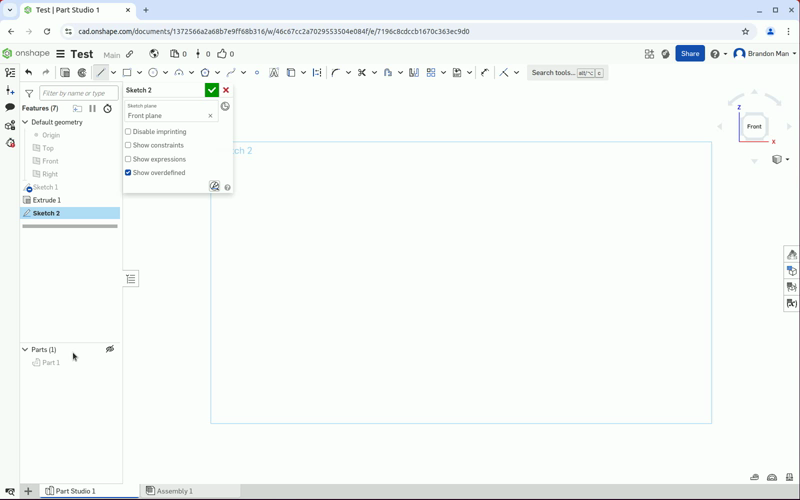
mouse_move(348, 314)
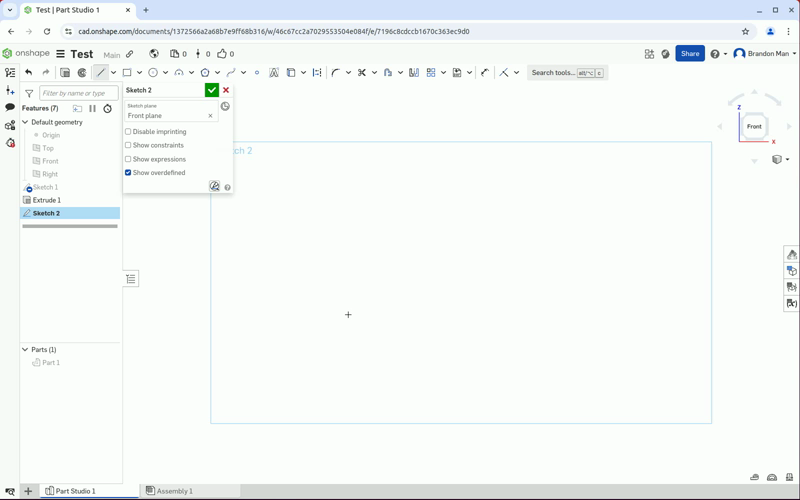
click(348, 314)
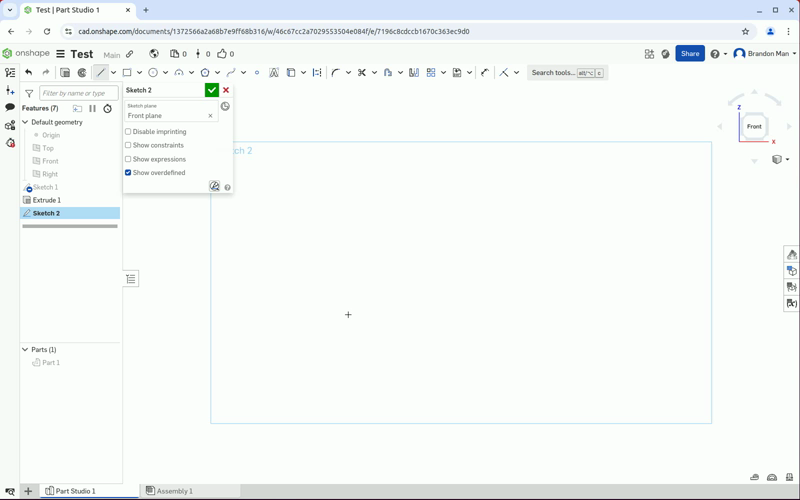
key_up(shift)
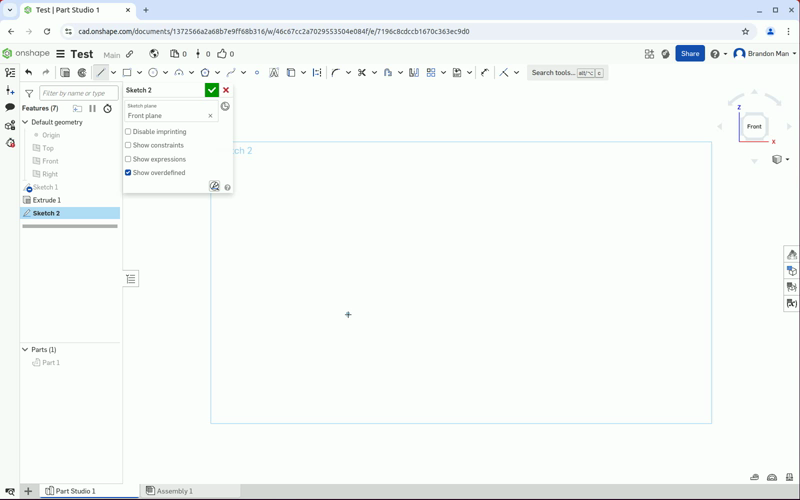
key_down(shift)
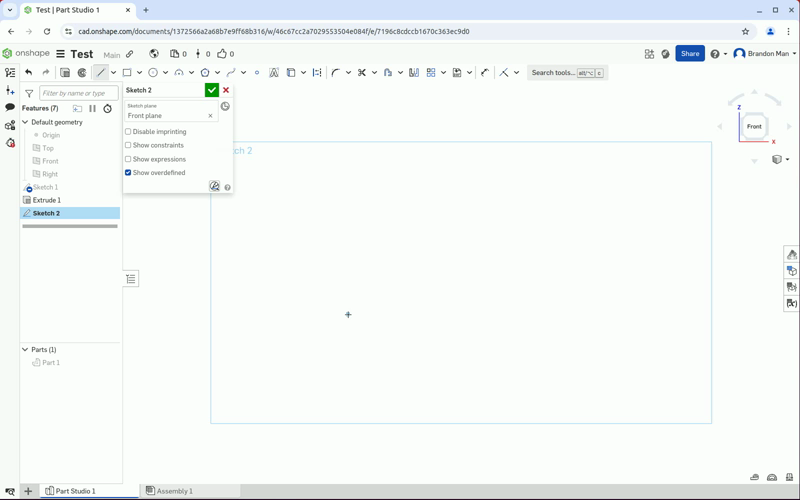
mouse_move(455, 314)
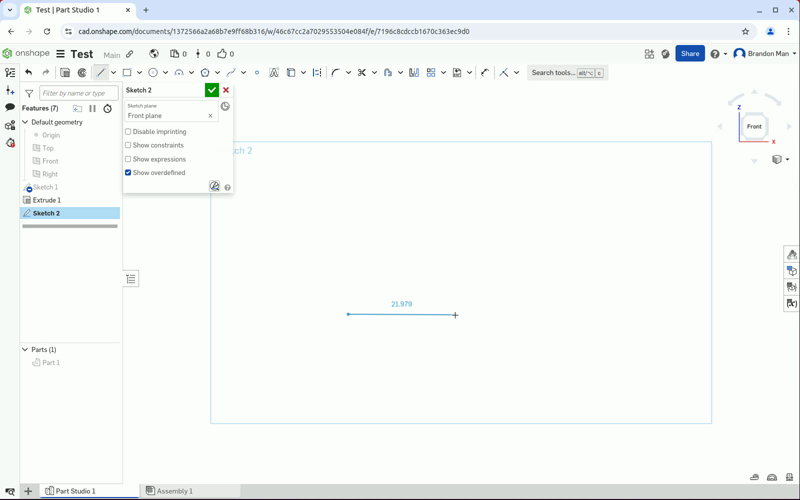
click(455, 314)
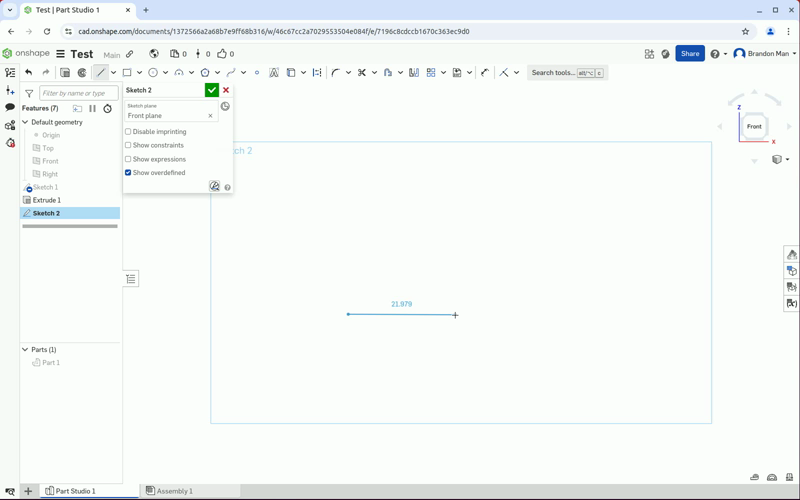
key_up(shift)
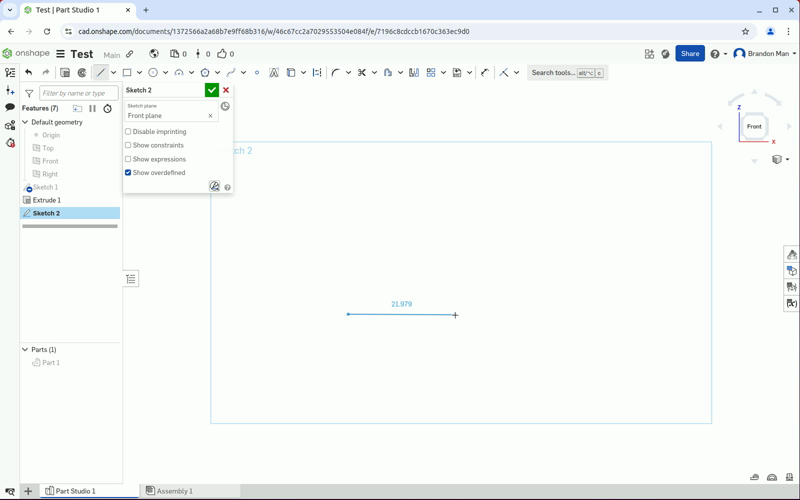
key_down(shift)
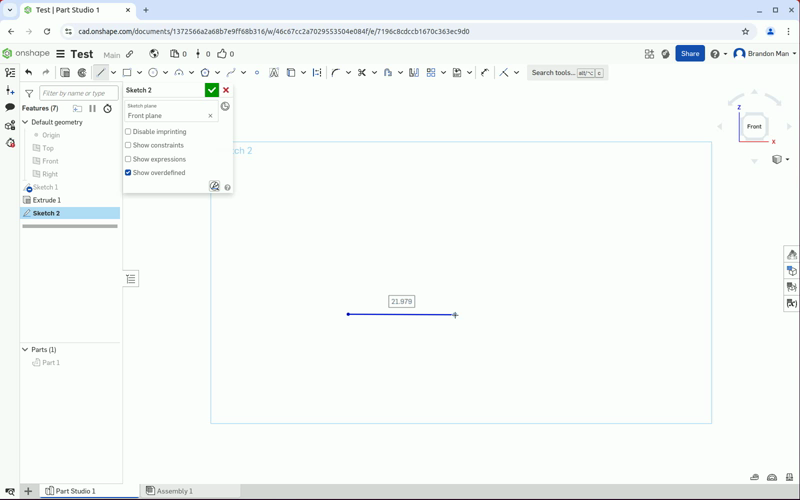
mouse_move(455, 207)
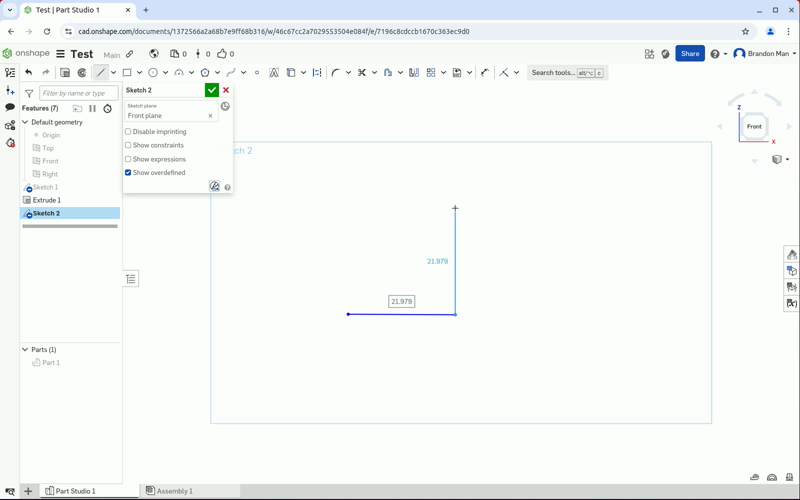
click(455, 207)
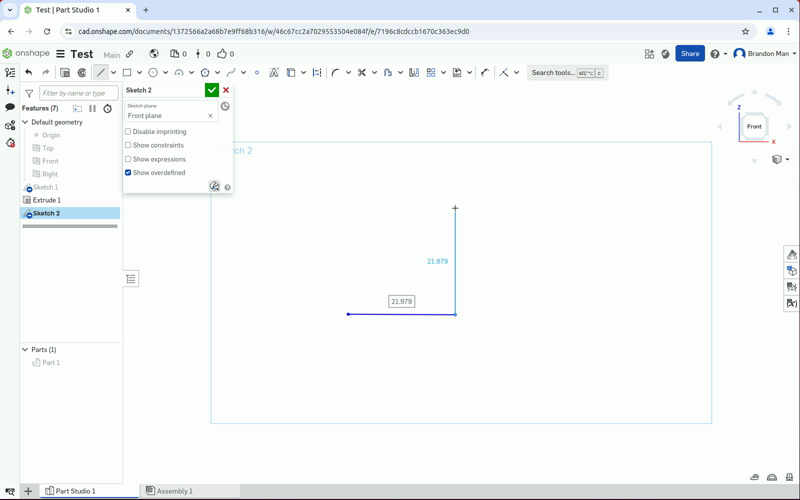
key_up(shift)
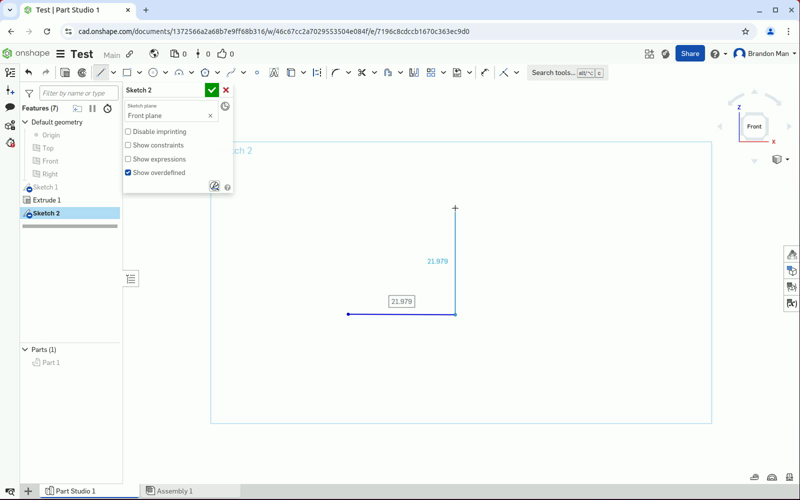
key_down(shift)
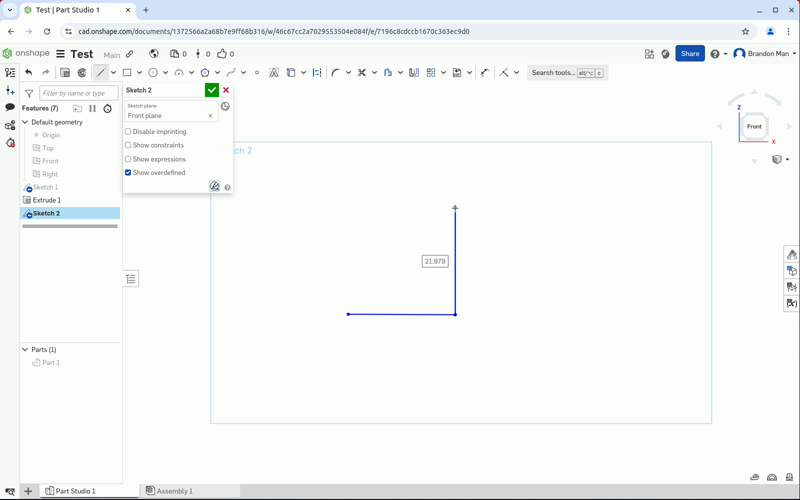
mouse_move(348, 207)
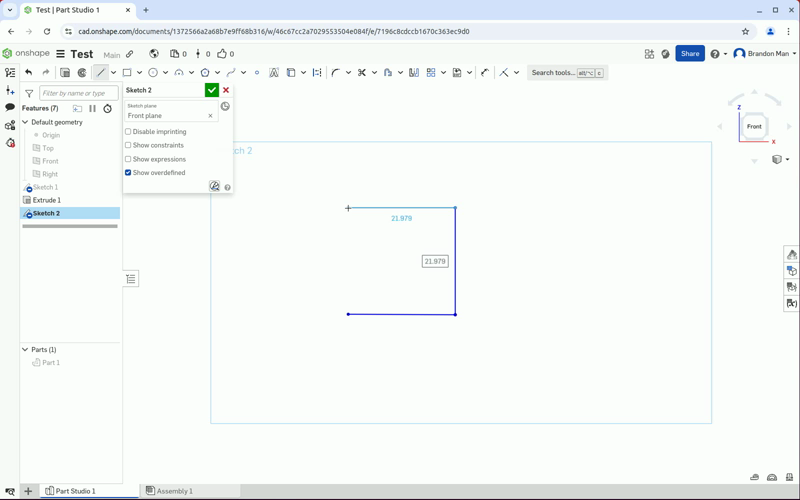
click(348, 207)
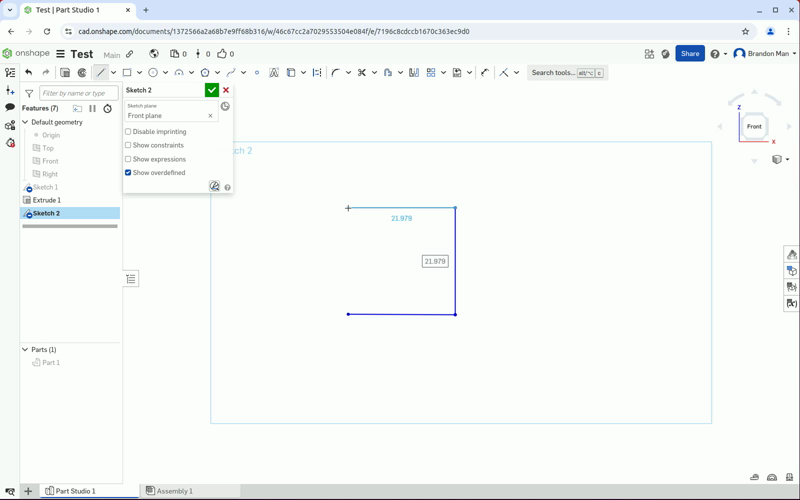
key_up(shift)
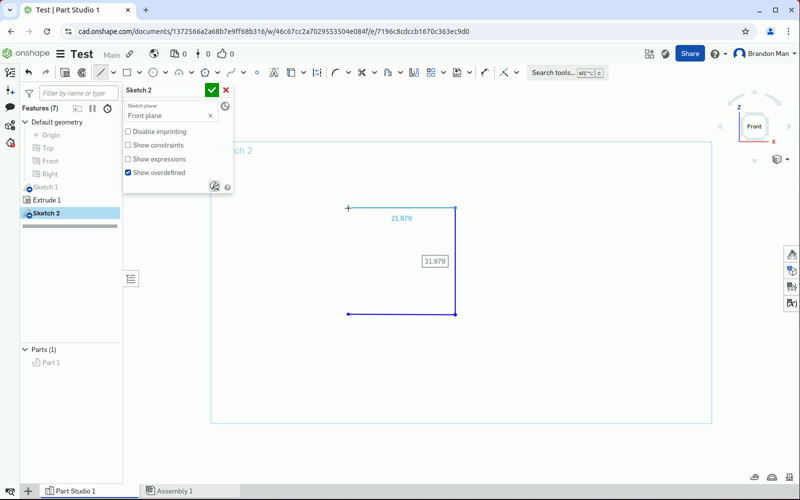
key_down(shift)
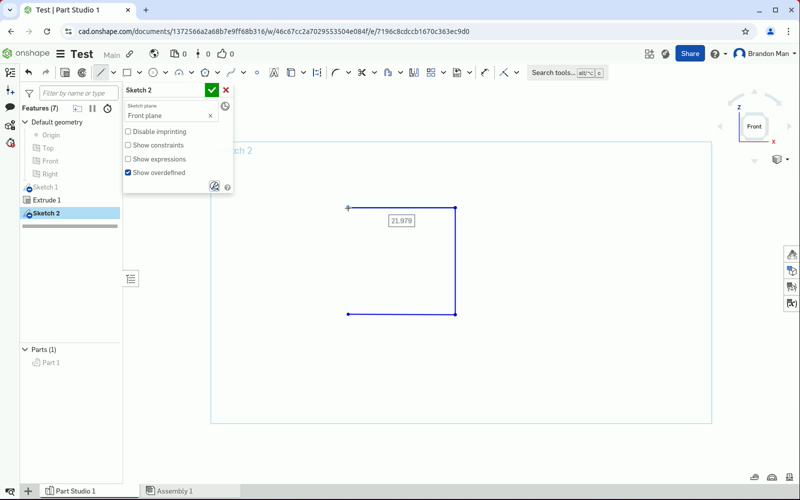
mouse_move(348, 314)
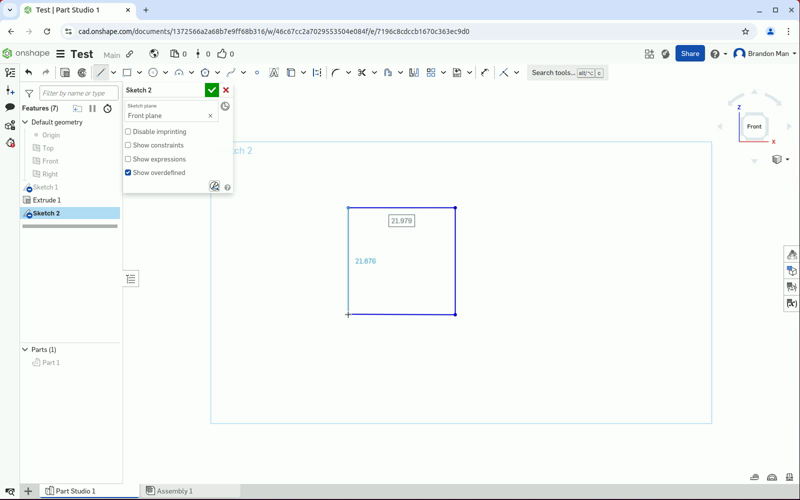
key_up(shift)
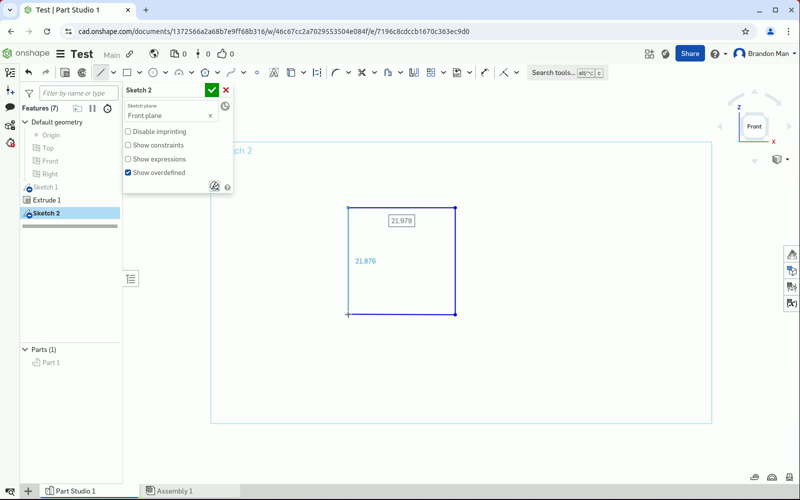
click(348, 314)
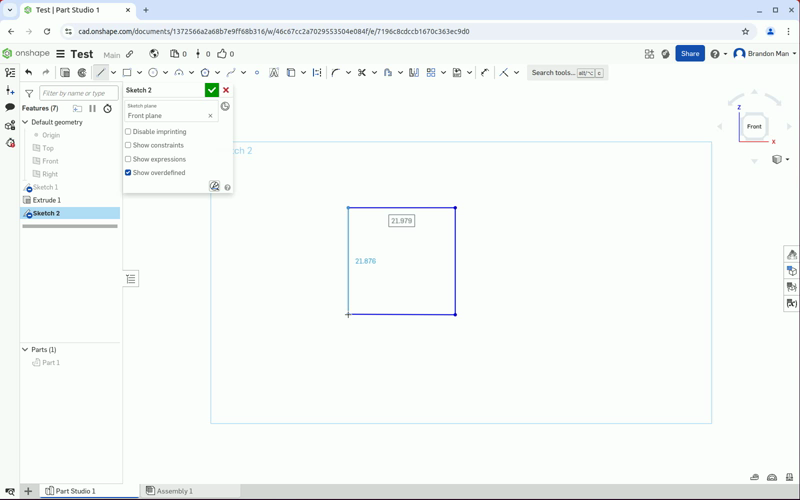
key(esc)
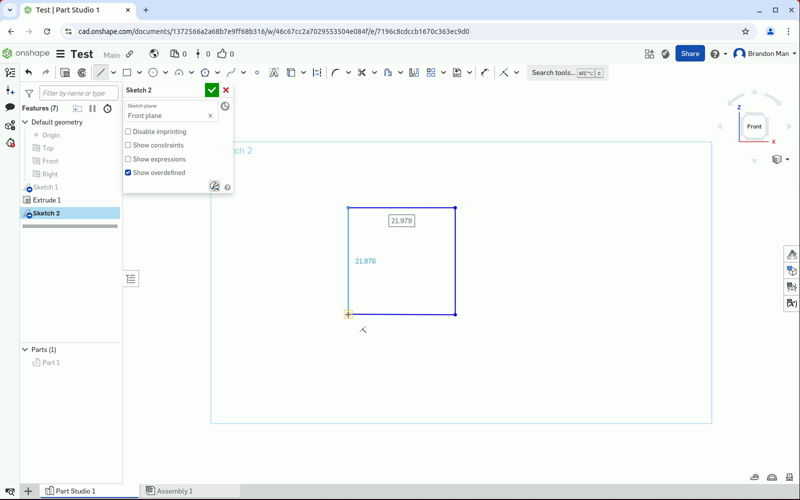
mouse_move(369, 280)
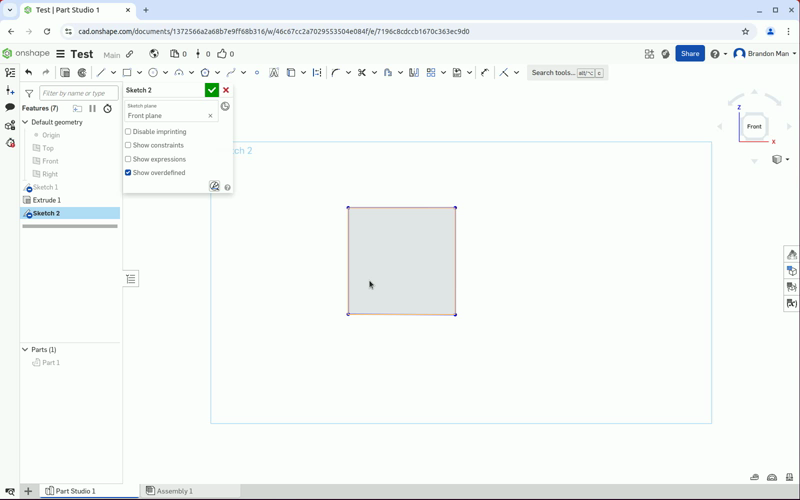
click(369, 280)
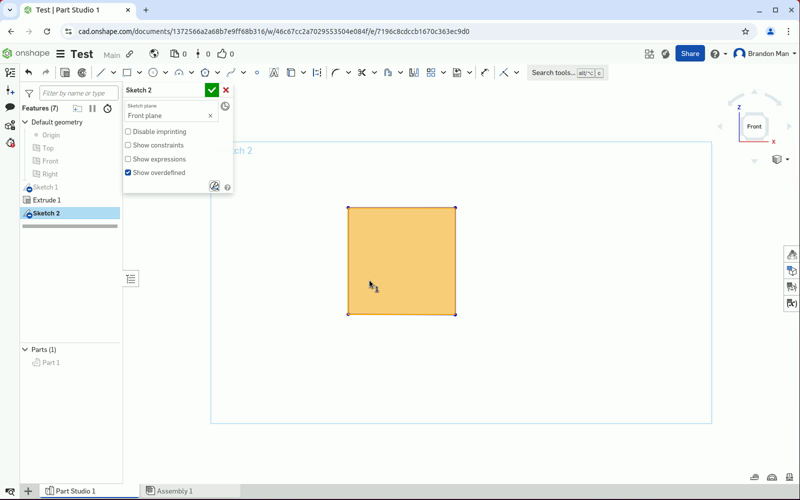
mouse_move(73, 352)
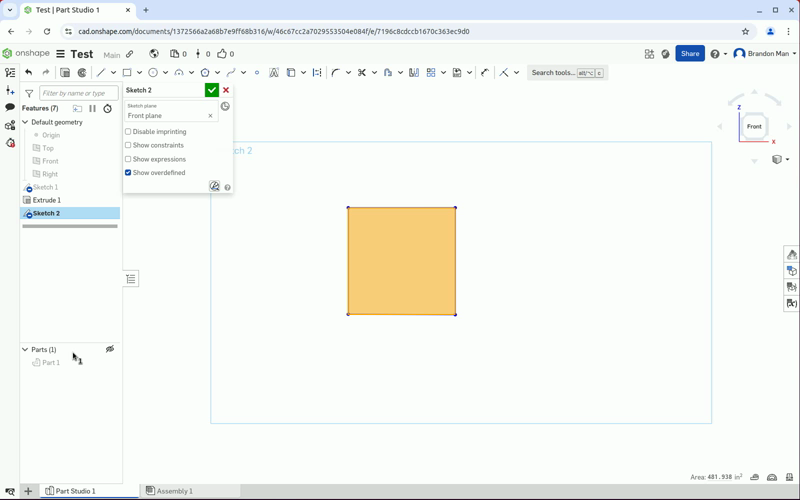
key(shift+y)
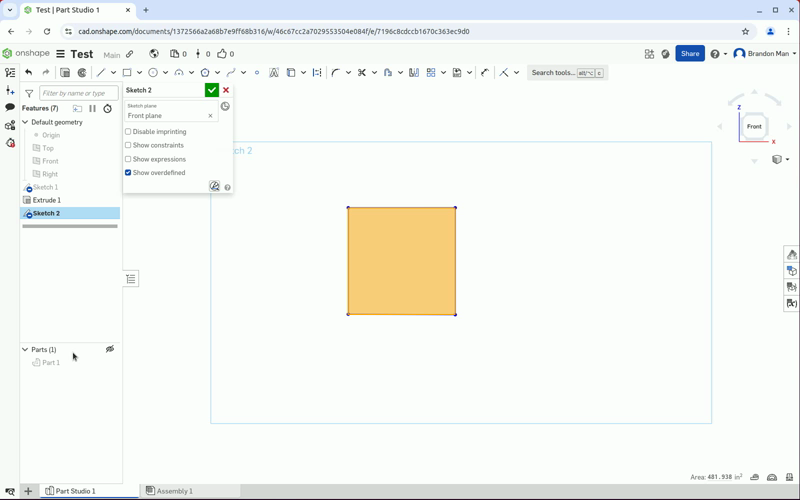
key(shift+e)
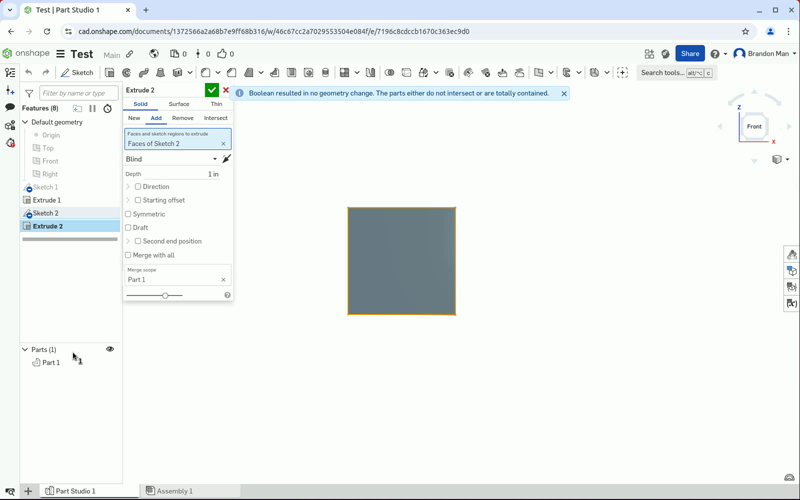
mouse_move(143, 106)
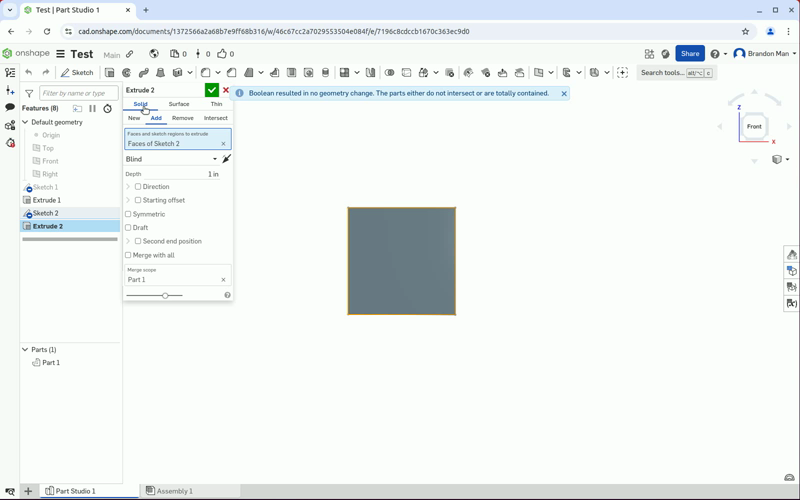
click(143, 106)
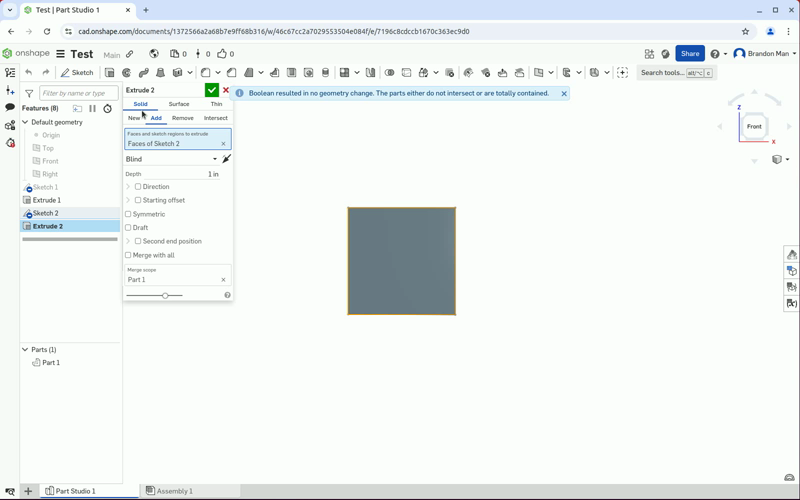
mouse_move(137, 120)
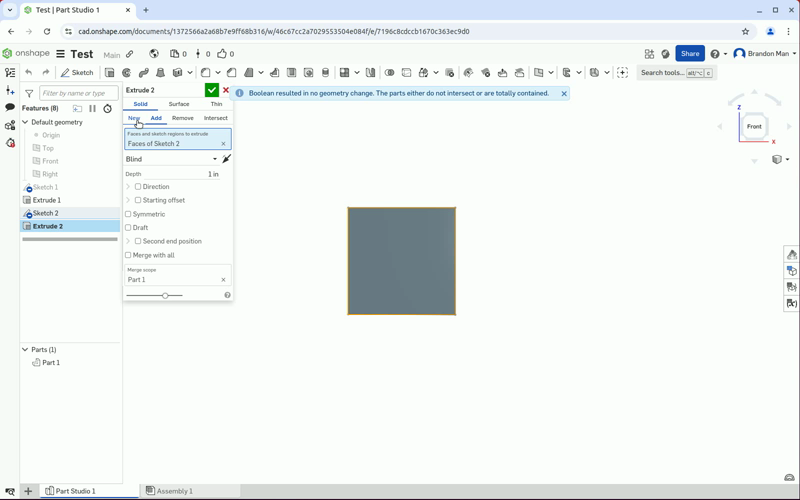
click(137, 120)
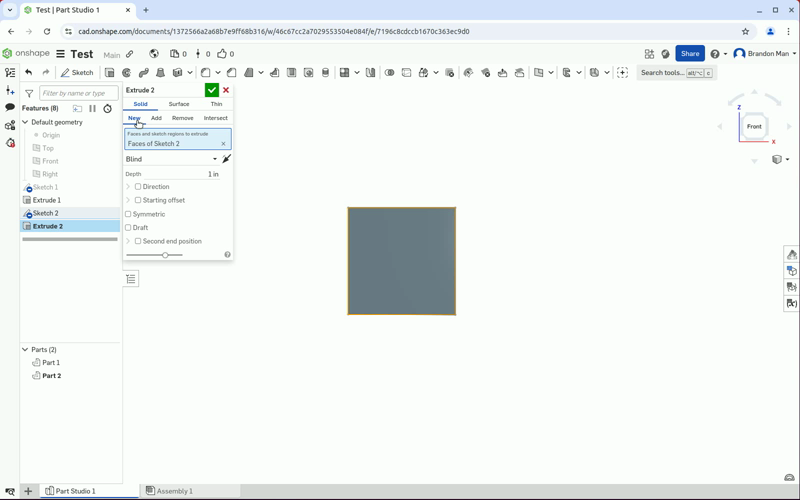
key(tab, 4)
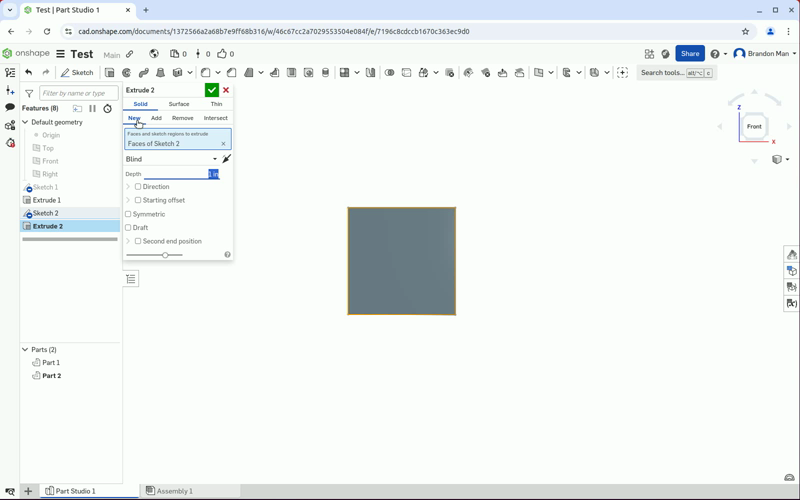
text(3.611)
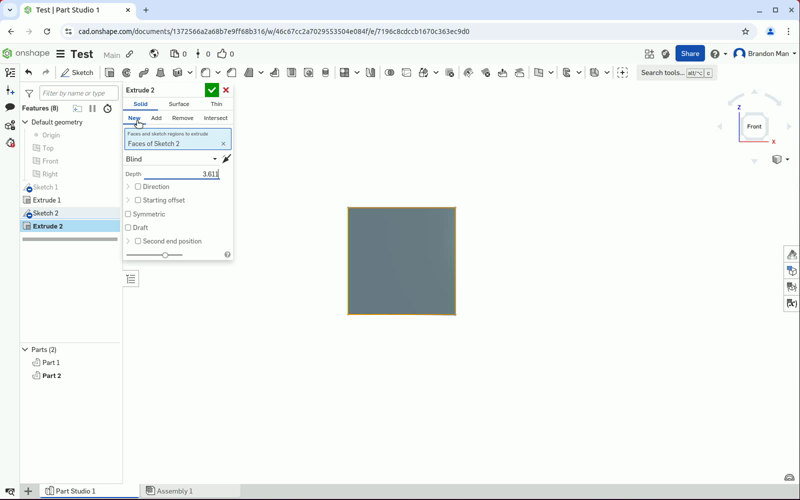
key(enter)
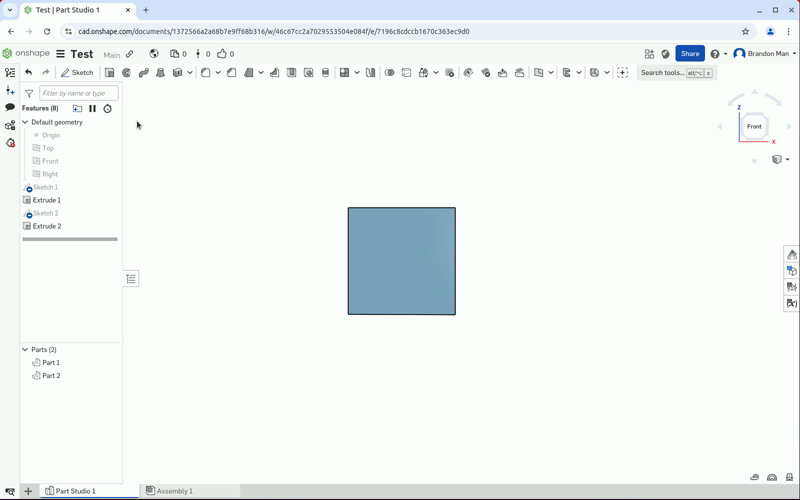
key(shift+h)
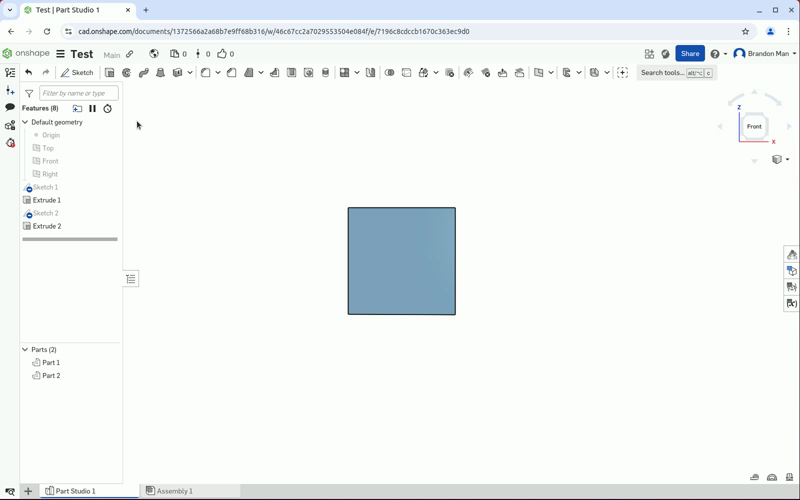
key(shift+h)
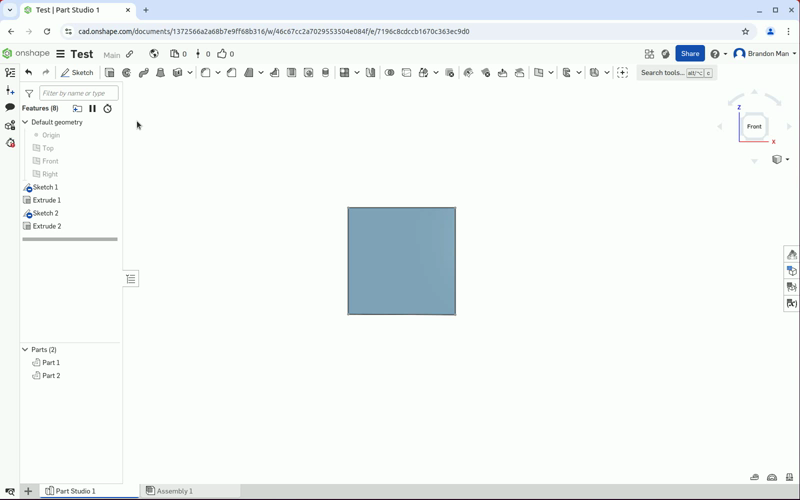
key(shift+7)
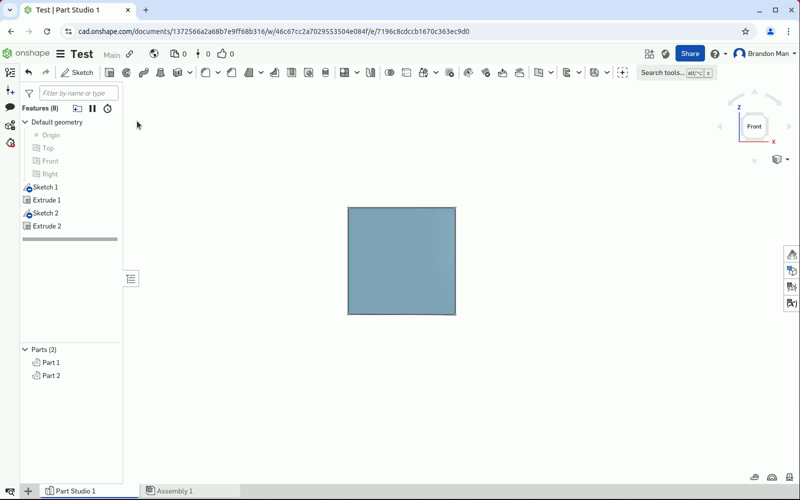
key(left, 2)
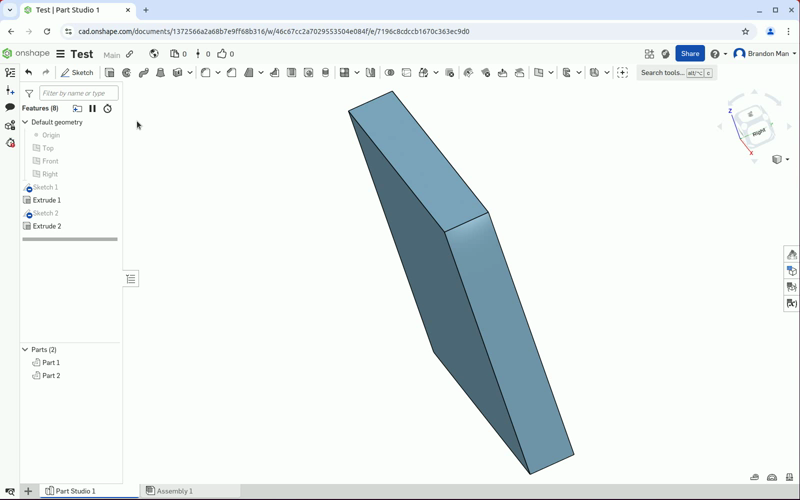
key(down, 2)
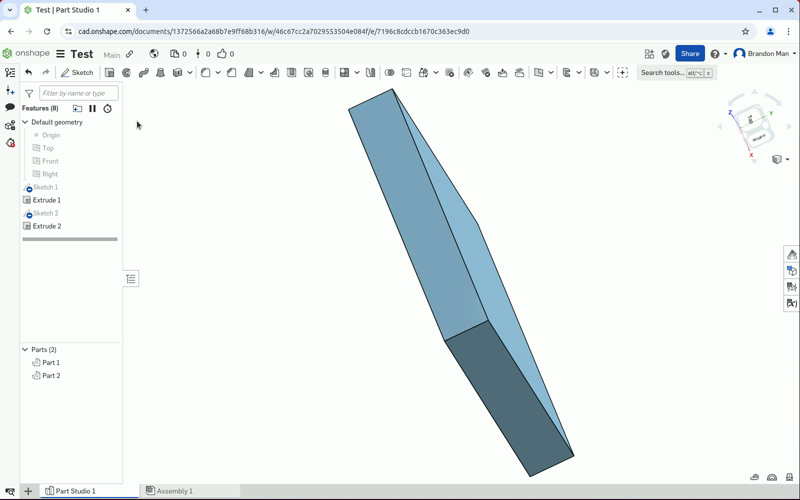
key(up, 2)
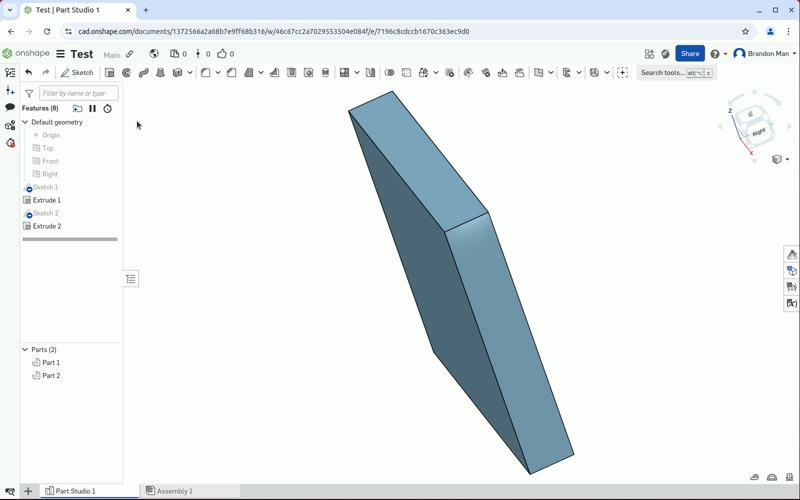
key(right, 2)
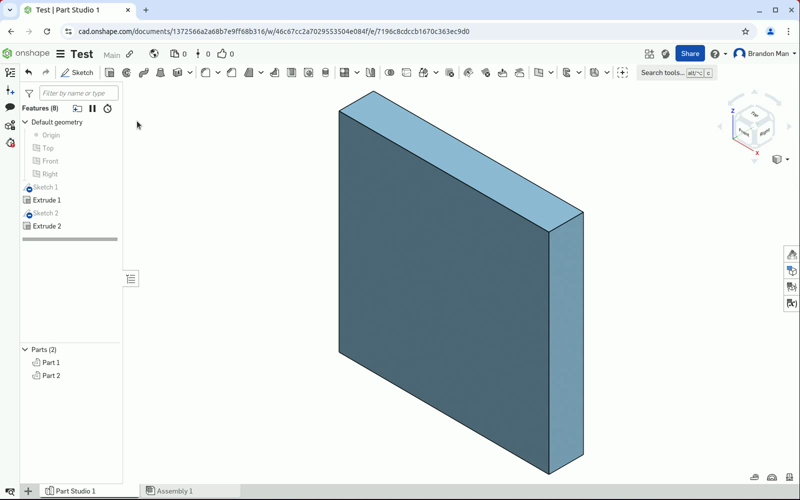
mouse_move(73, 189)
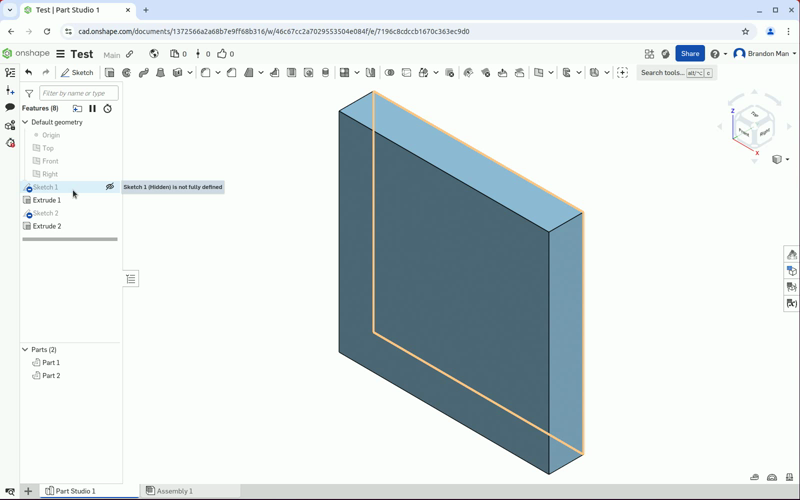
click(73, 189)